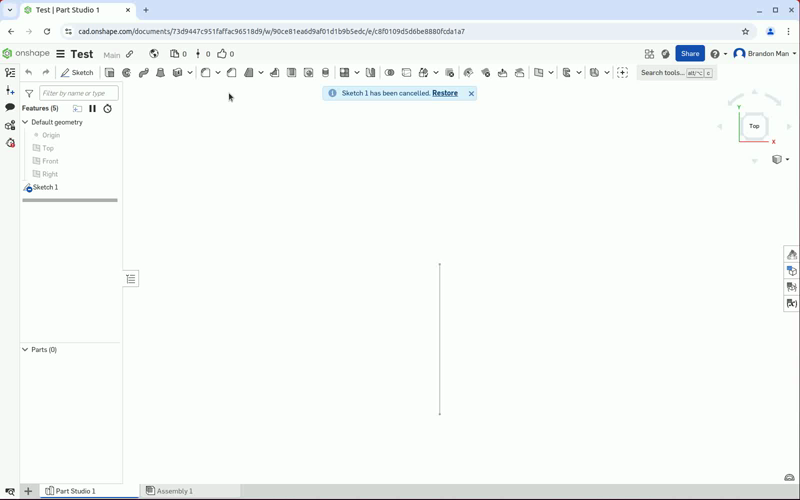
key(shift+h)
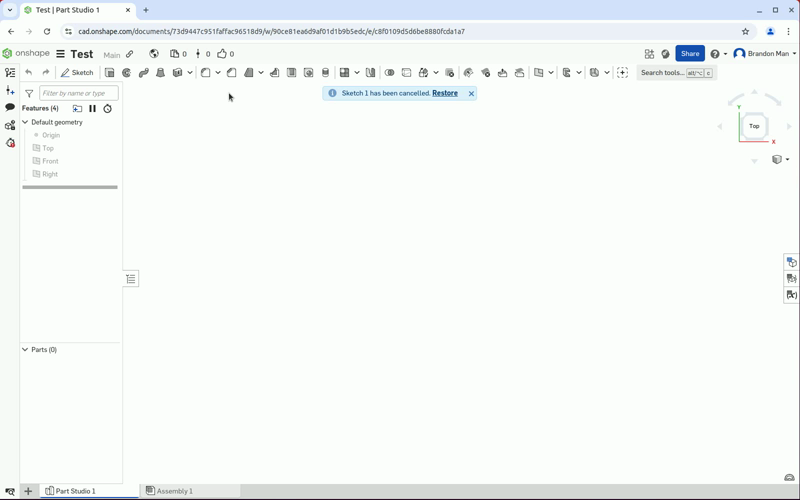
mouse_move(73, 352)
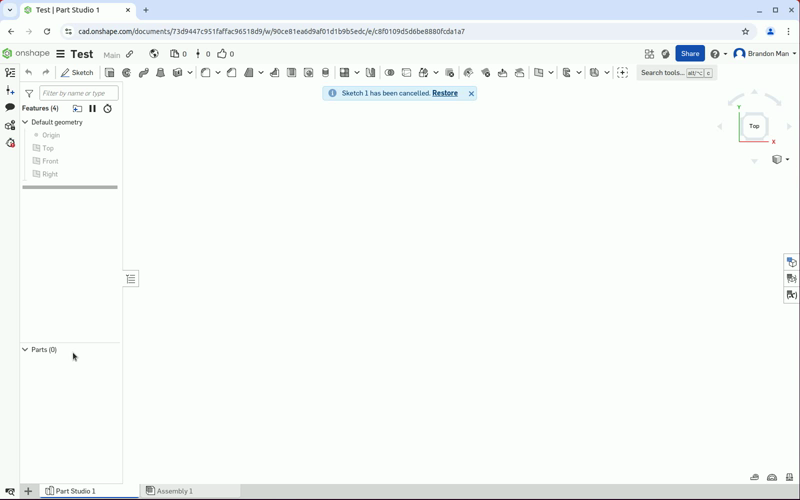
key(y)
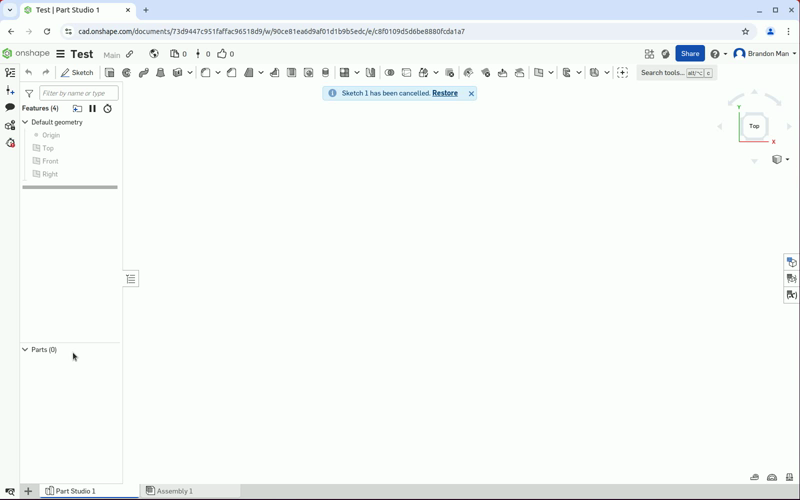
key(shift+p)
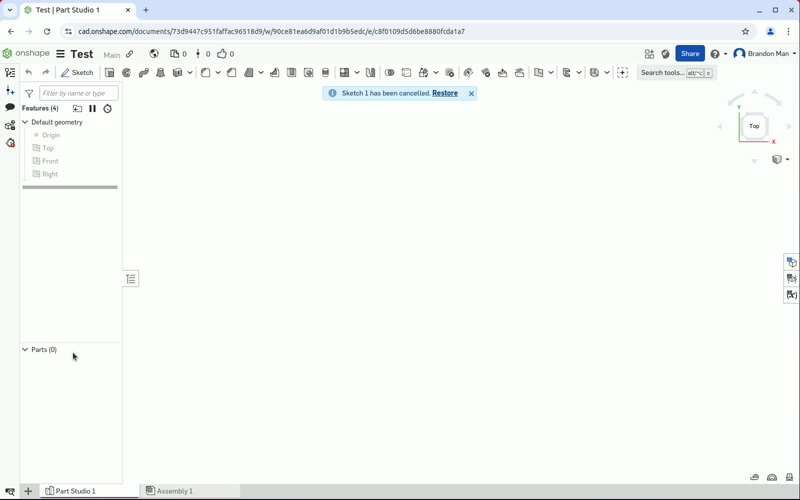
key(space)
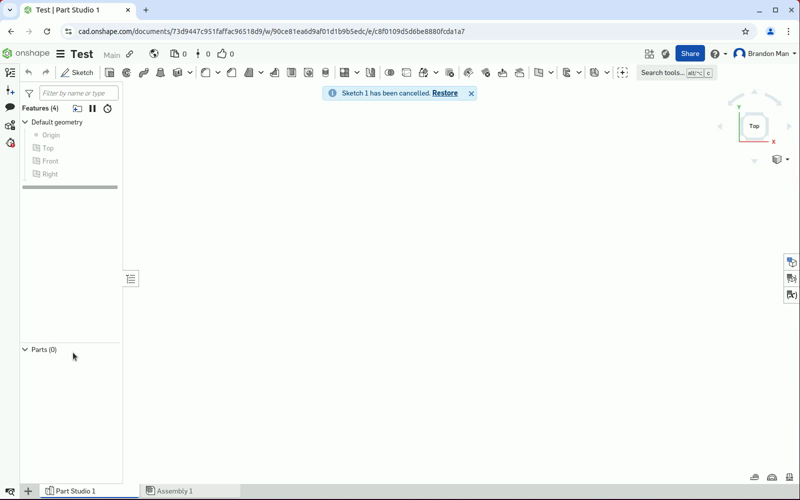
key_down(shift)
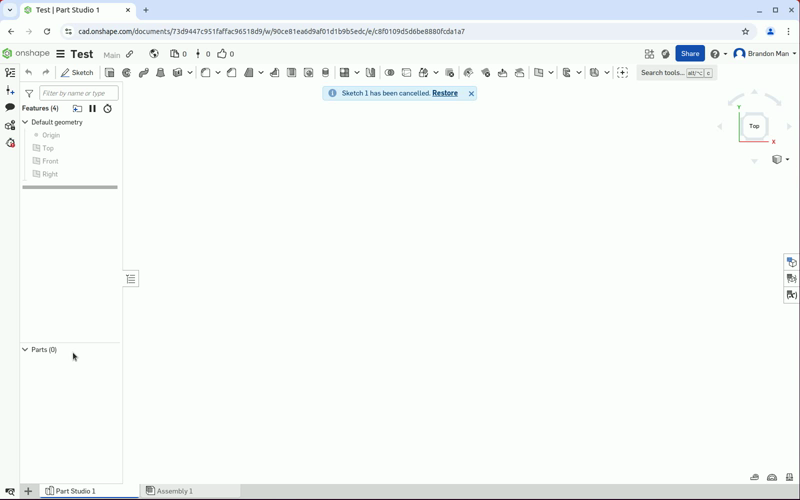
key(up)
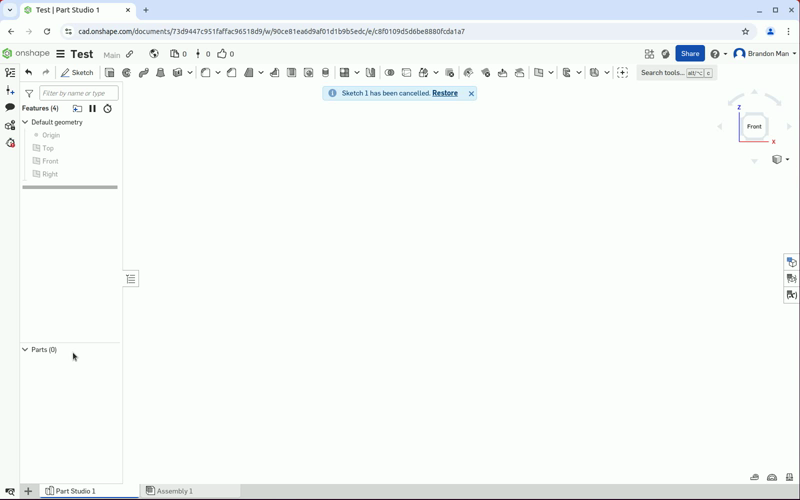
key_up(shift)
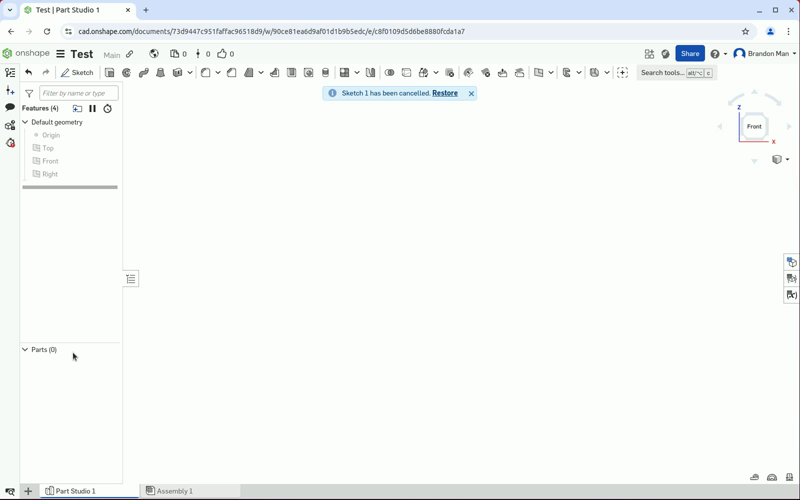
mouse_move(73, 352)
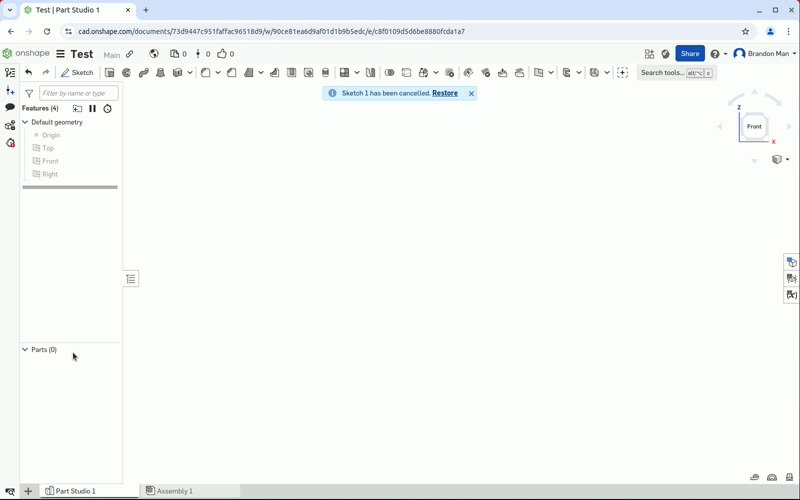
key(shift+y)
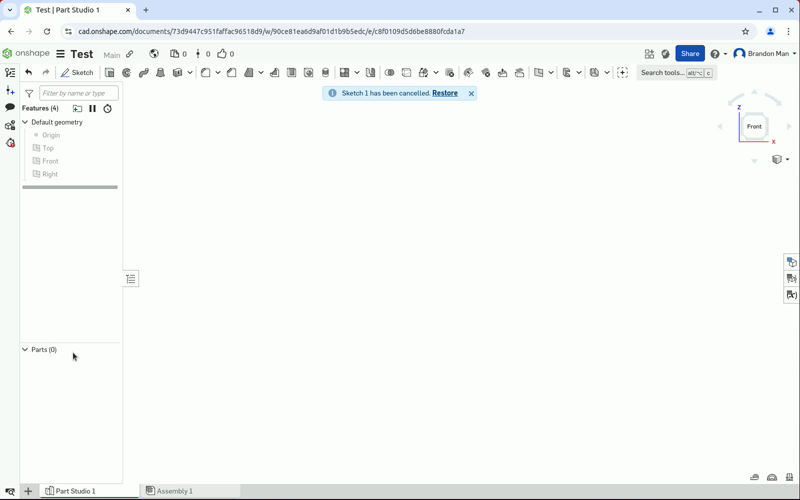
key(shift+s)
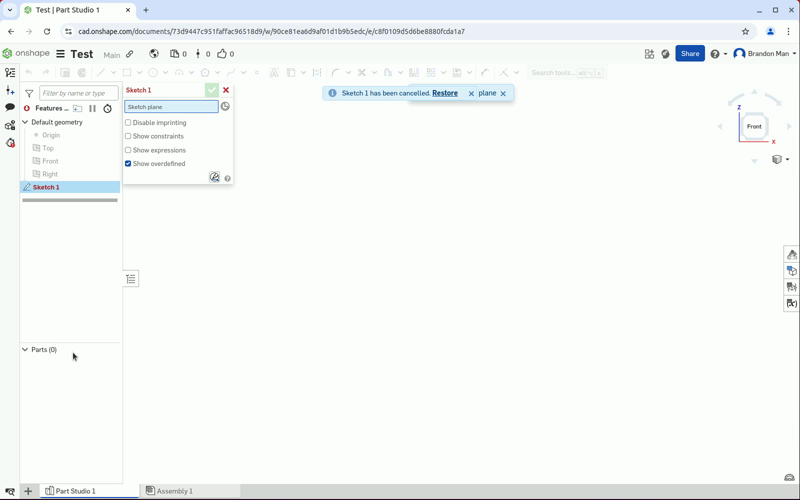
mouse_move(73, 163)
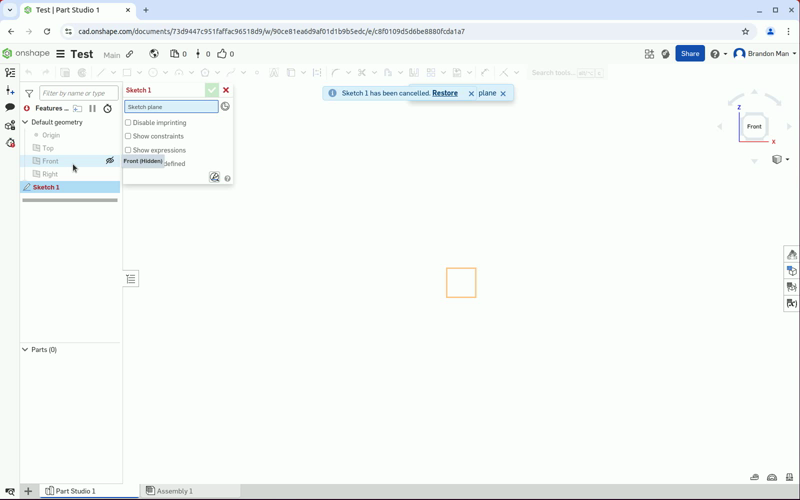
click(73, 163)
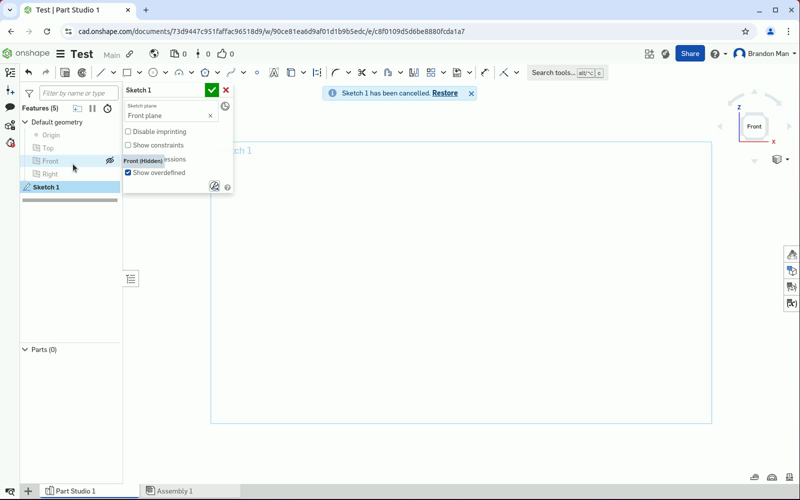
mouse_move(73, 352)
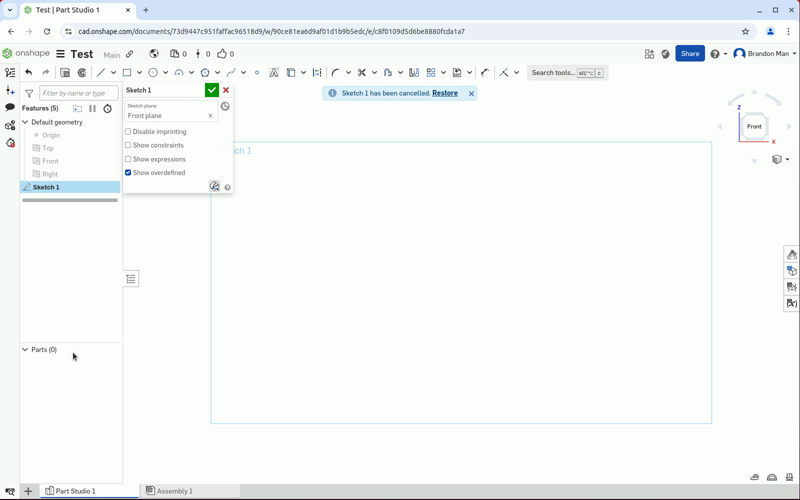
key(y)
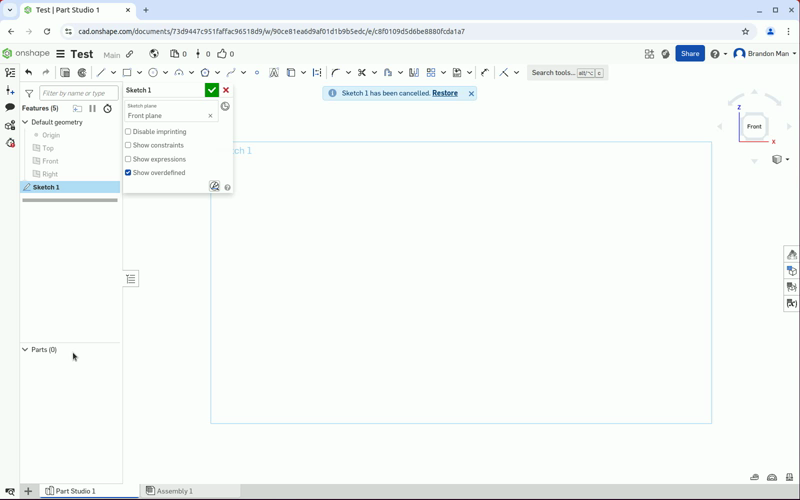
key(c)
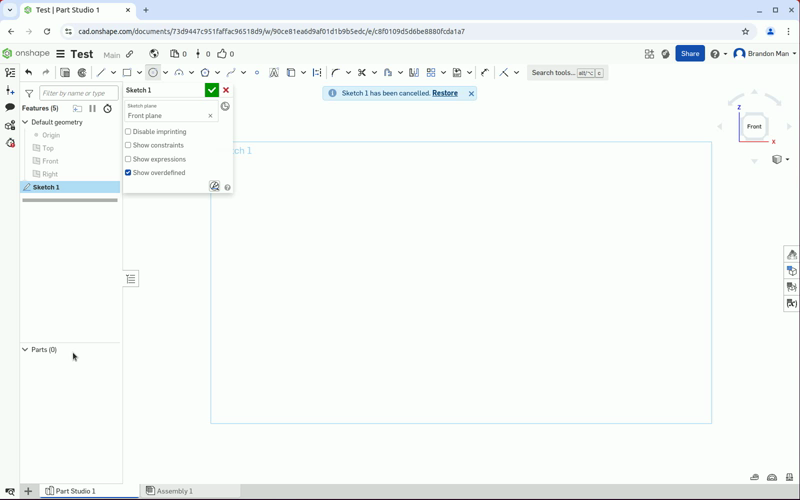
key_down(shift)
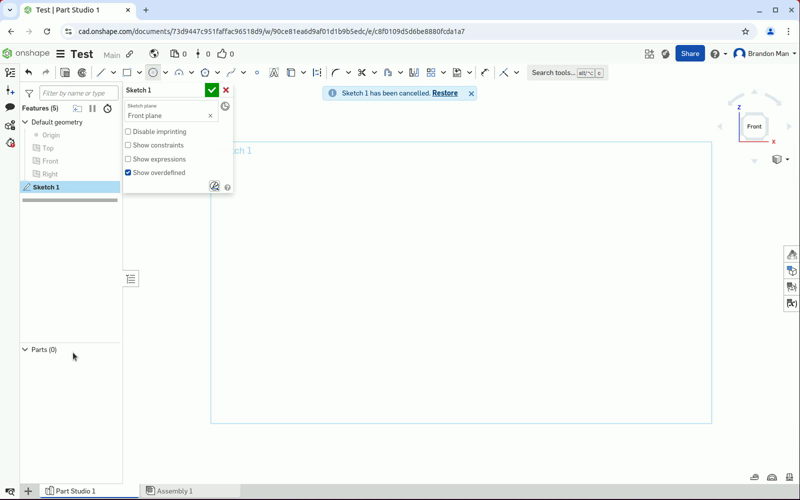
mouse_move(461, 282)
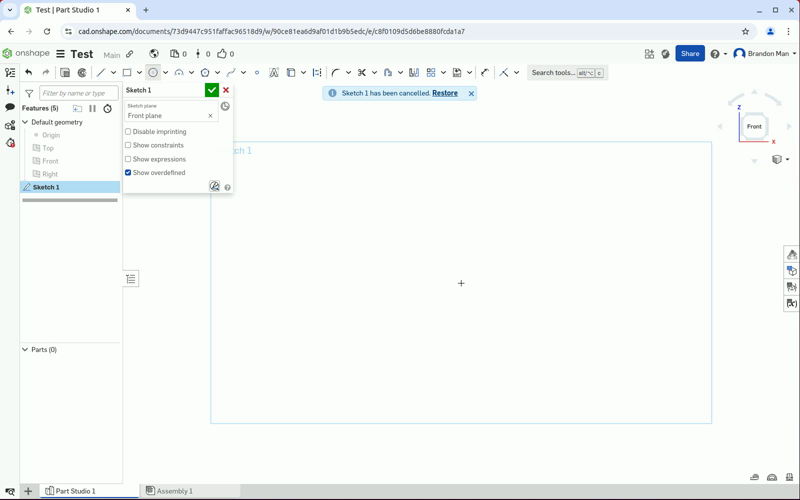
click(461, 282)
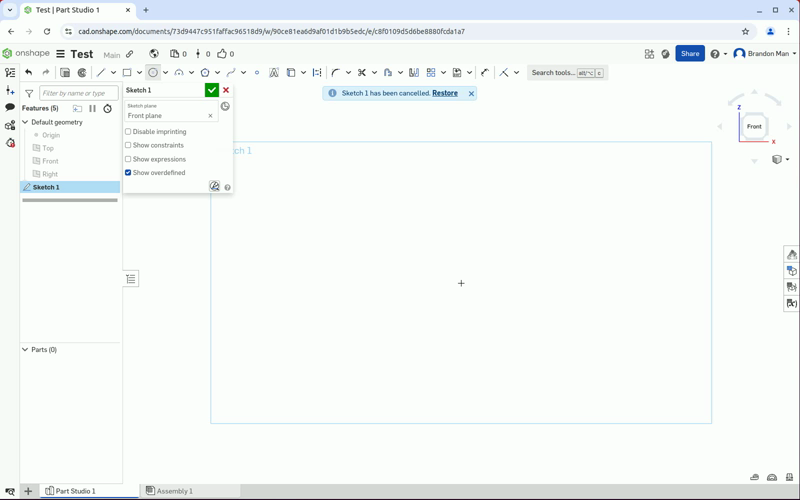
key_up(shift)
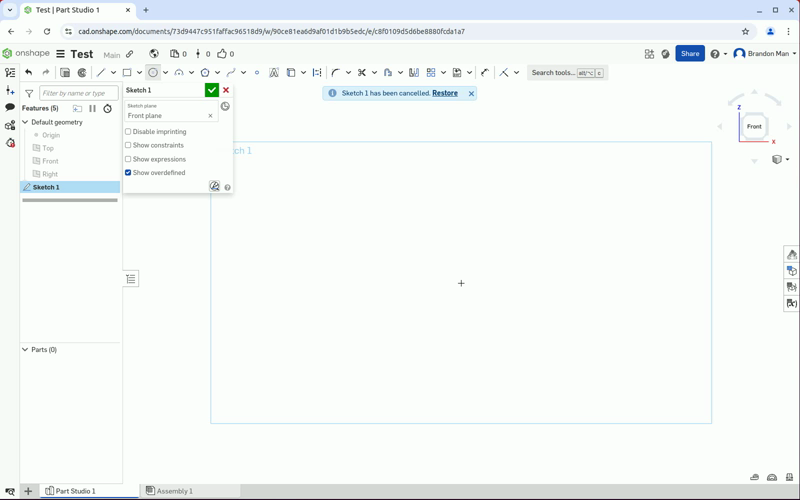
mouse_move(493, 282)
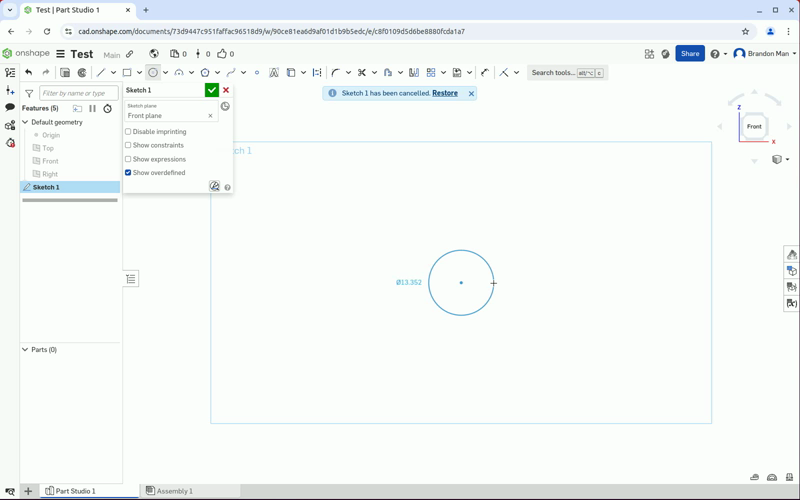
click(493, 282)
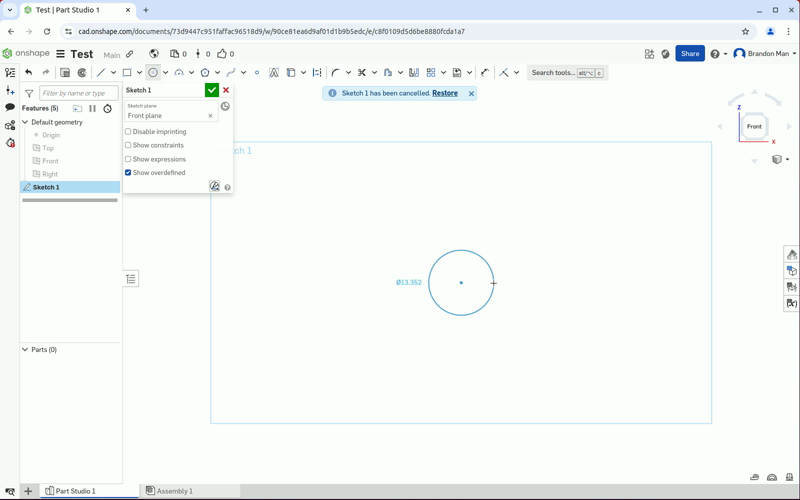
key(esc)
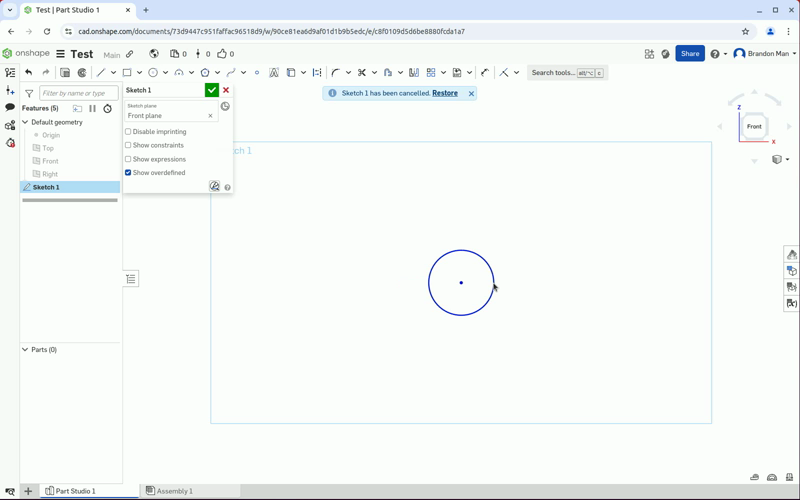
mouse_move(459, 277)
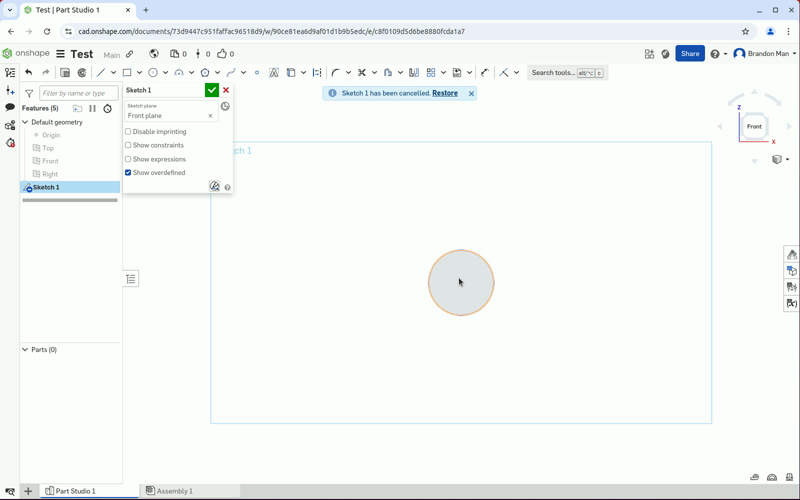
click(459, 277)
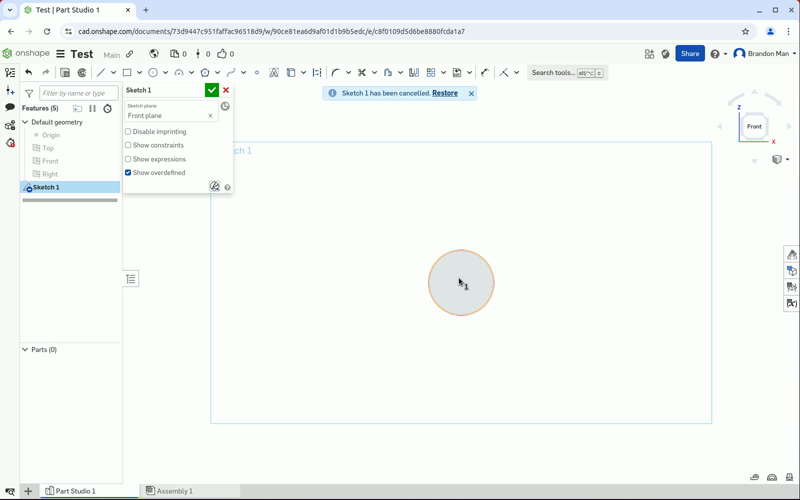
mouse_move(73, 352)
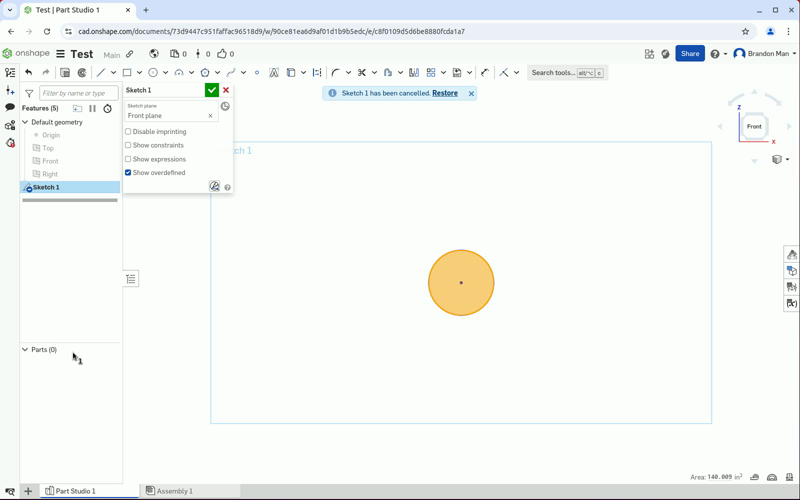
key(shift+y)
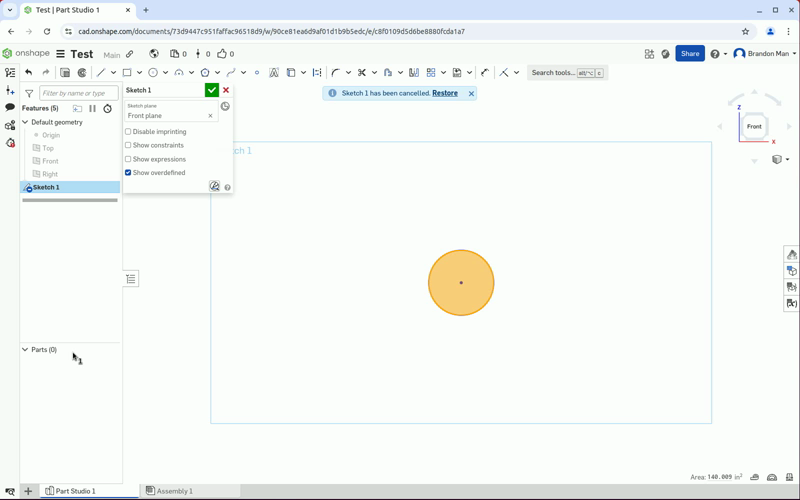
key(shift+e)
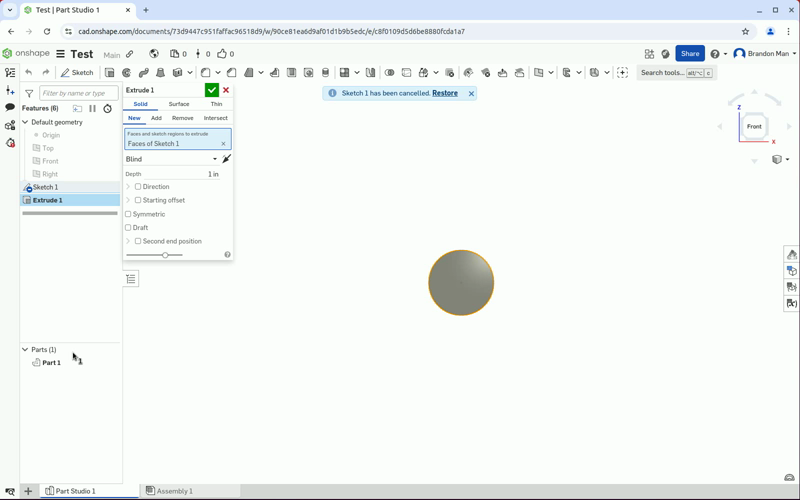
mouse_move(143, 106)
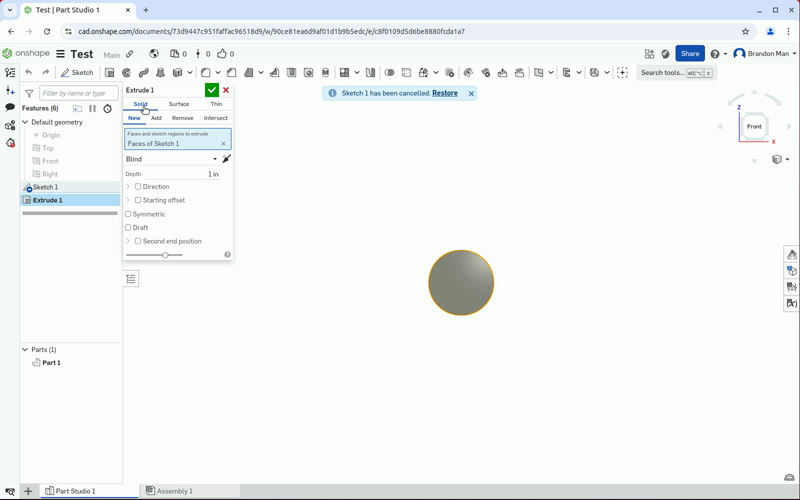
click(143, 106)
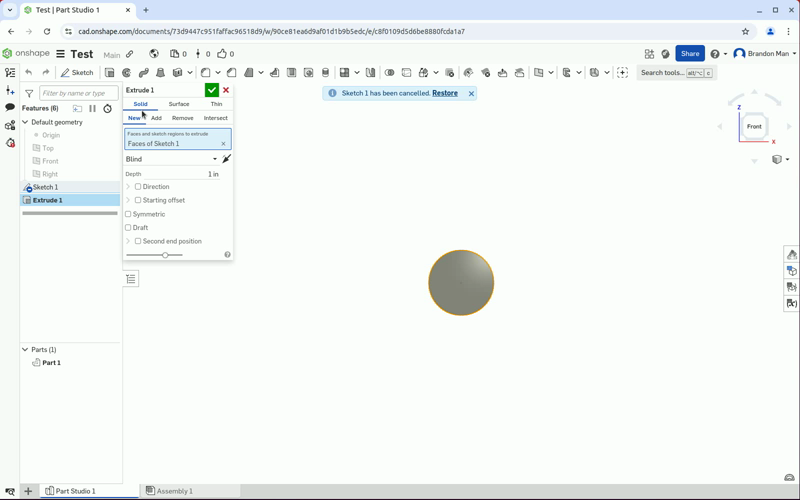
mouse_move(137, 120)
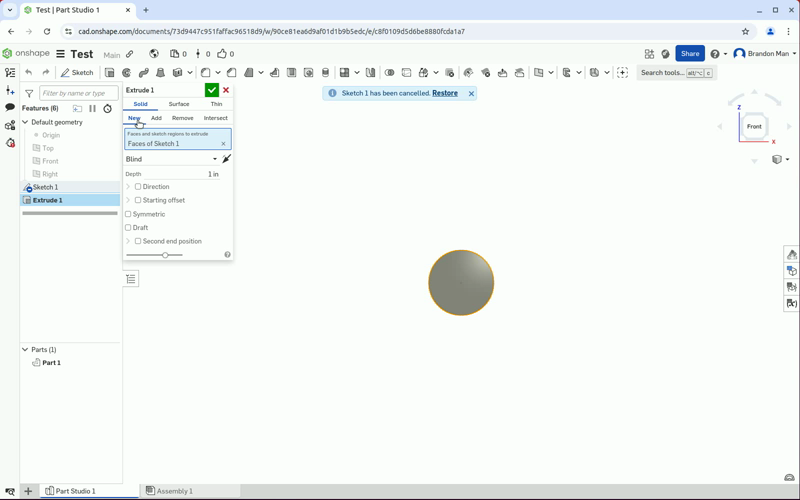
click(137, 120)
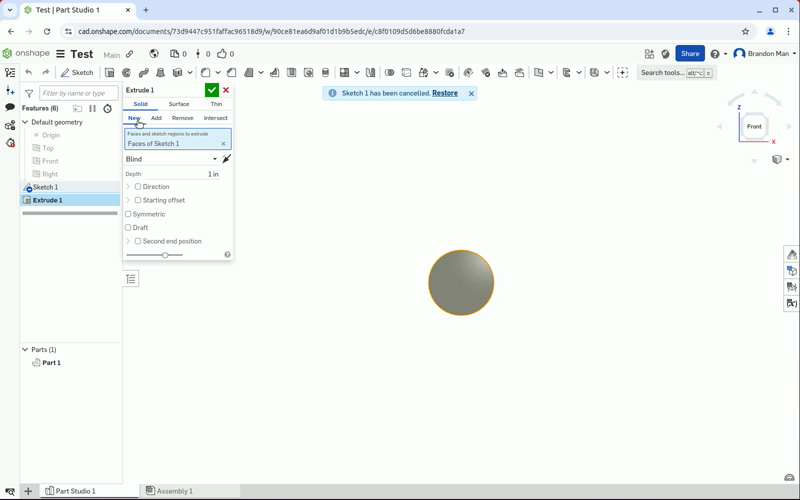
key(tab, 4)
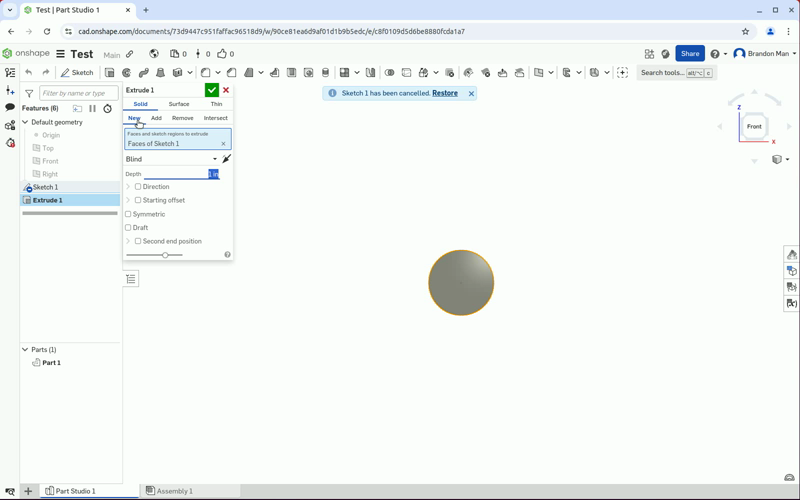
text(13.962)
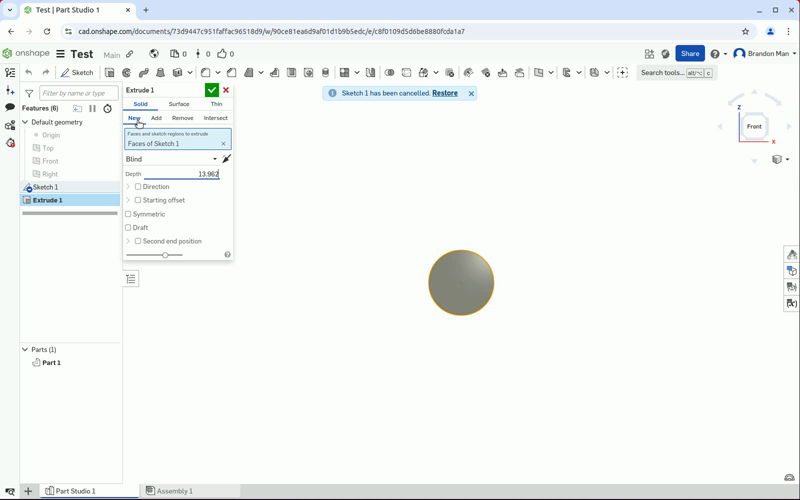
key(tab, 3)
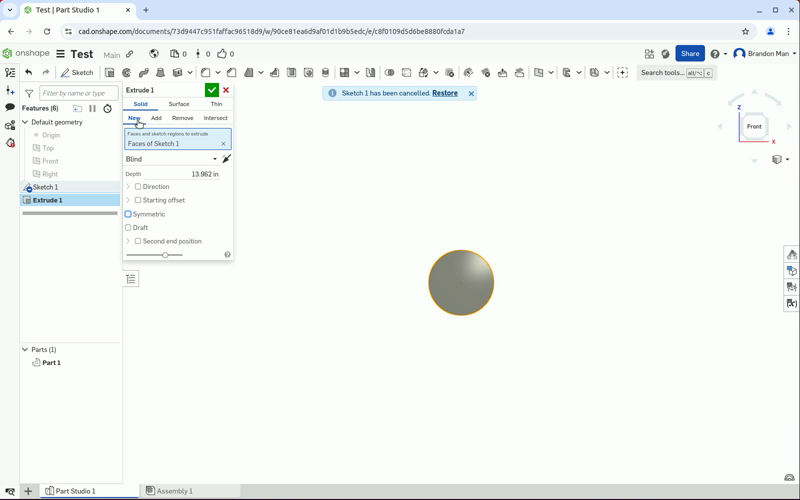
key(space)
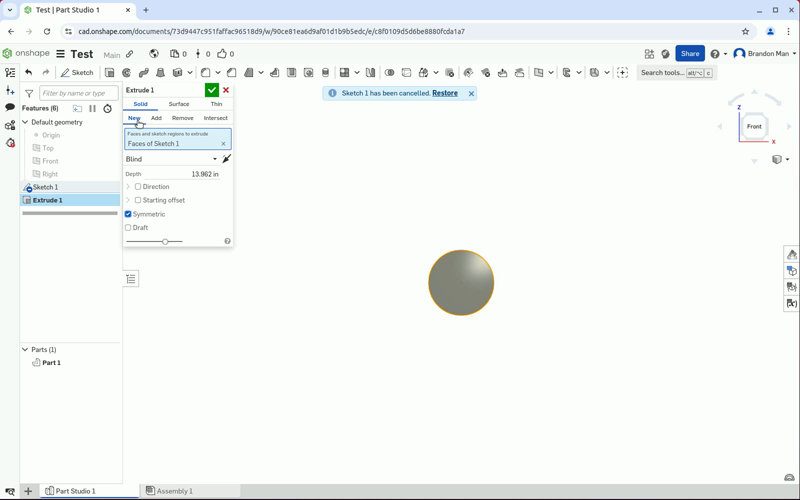
key(enter)
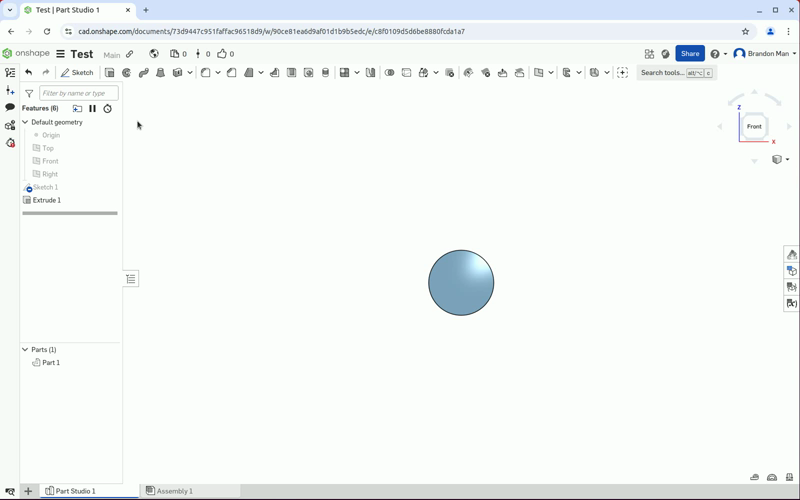
key(shift+h)
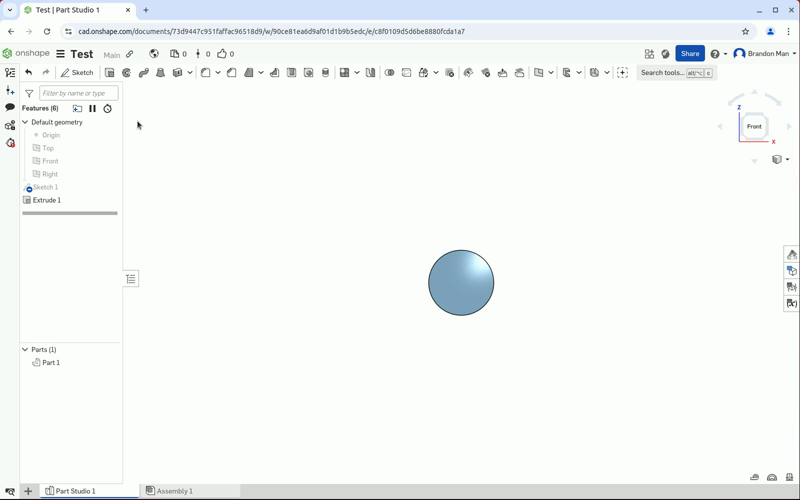
key(shift+h)
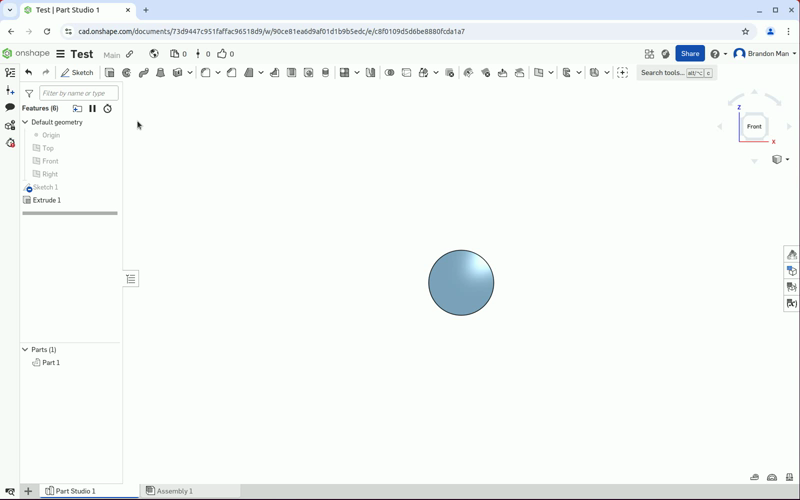
mouse_move(73, 189)
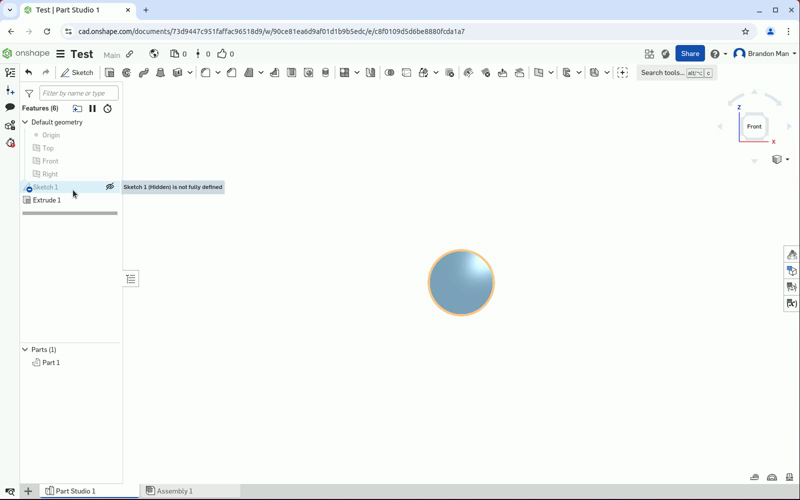
click(73, 189)
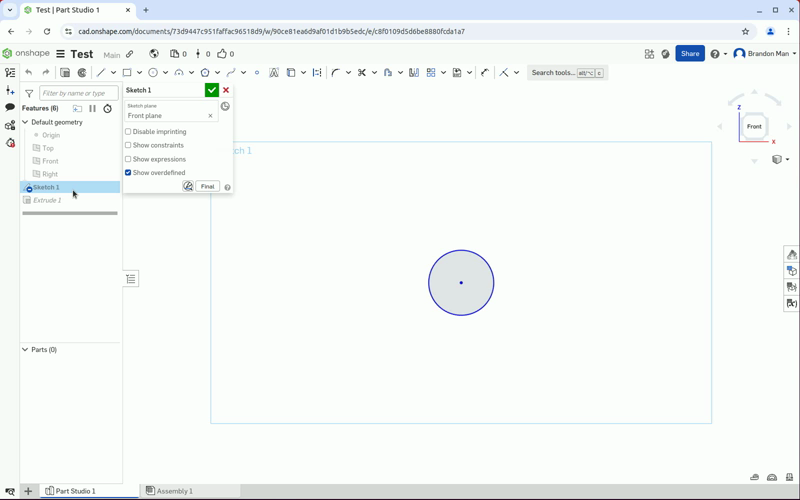
mouse_move(229, 92)
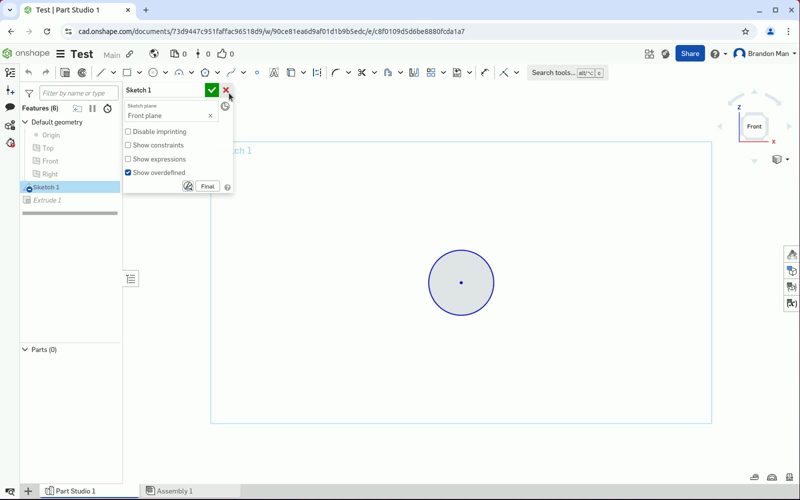
click(229, 92)
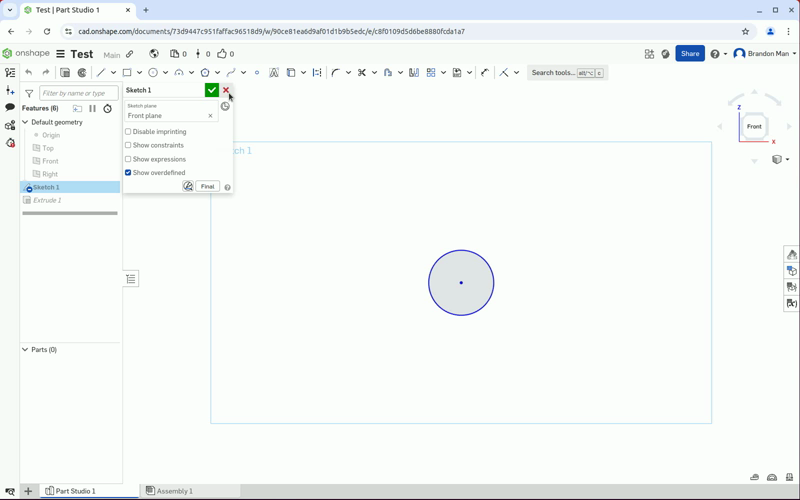
key(shift+s)
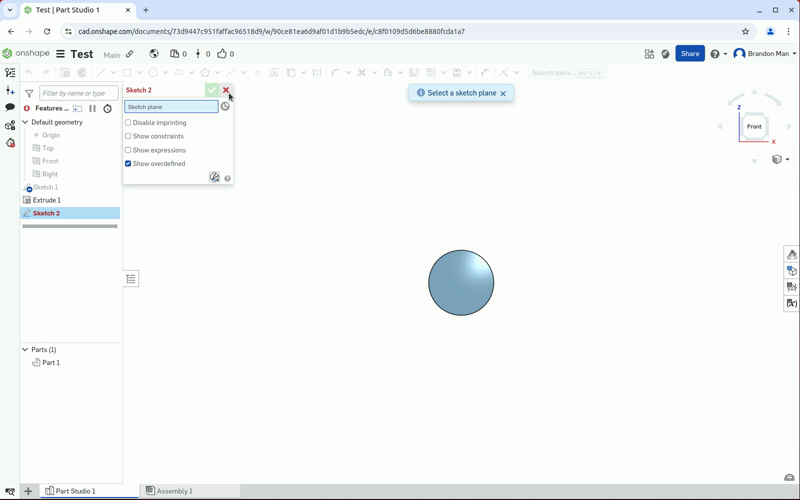
mouse_move(73, 163)
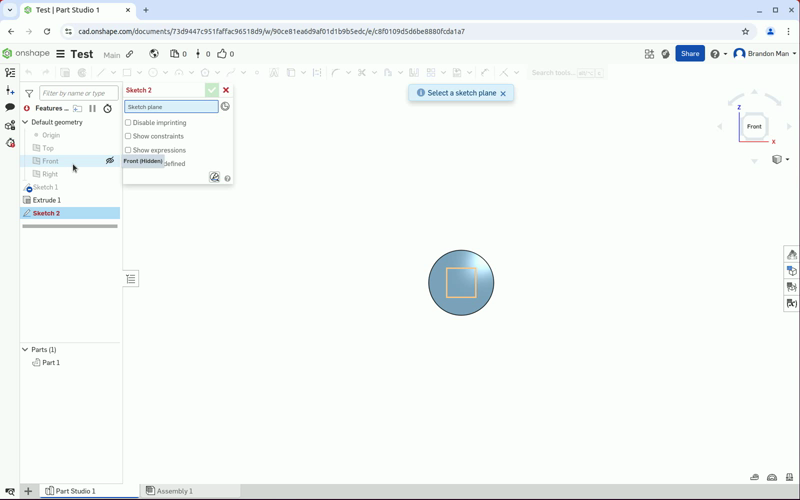
click(73, 163)
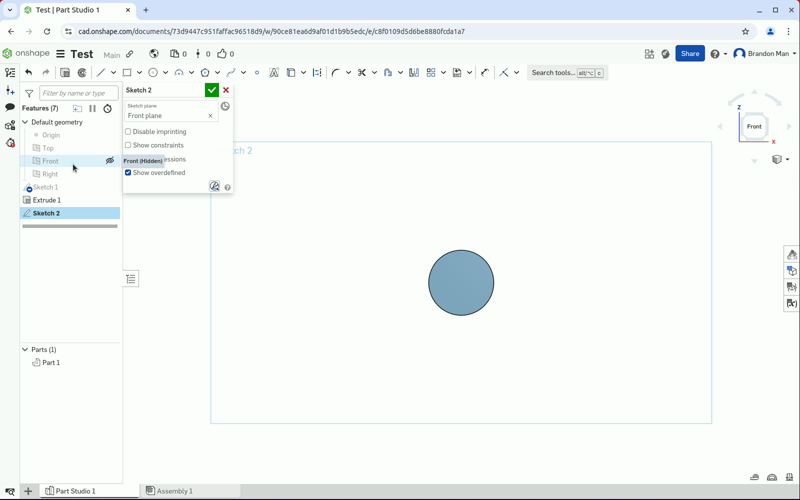
mouse_move(73, 352)
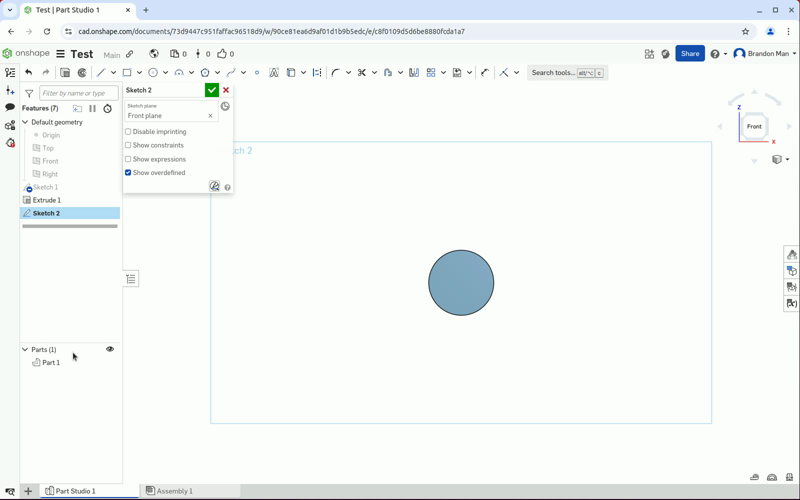
key(y)
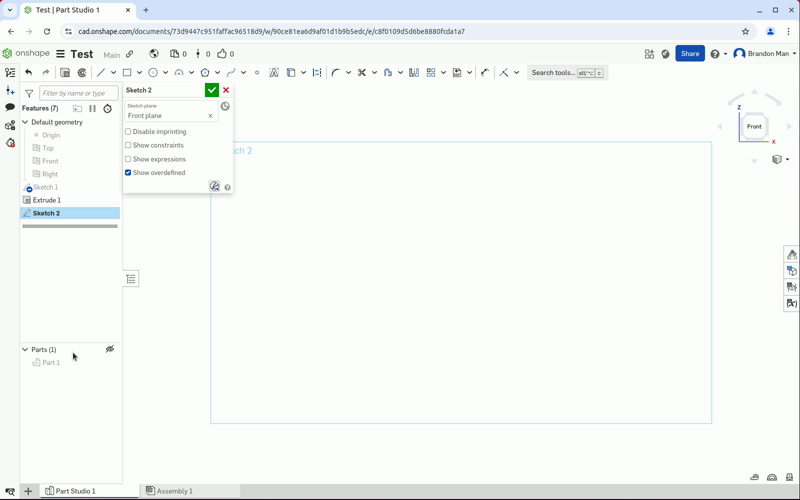
key(c)
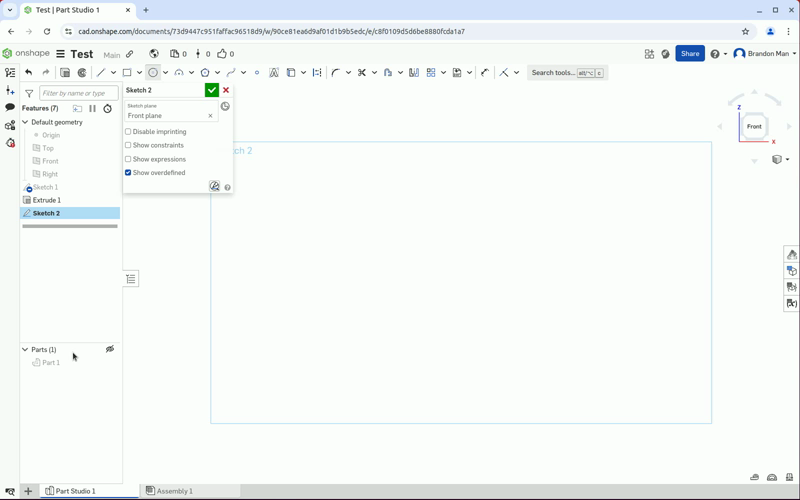
key_down(shift)
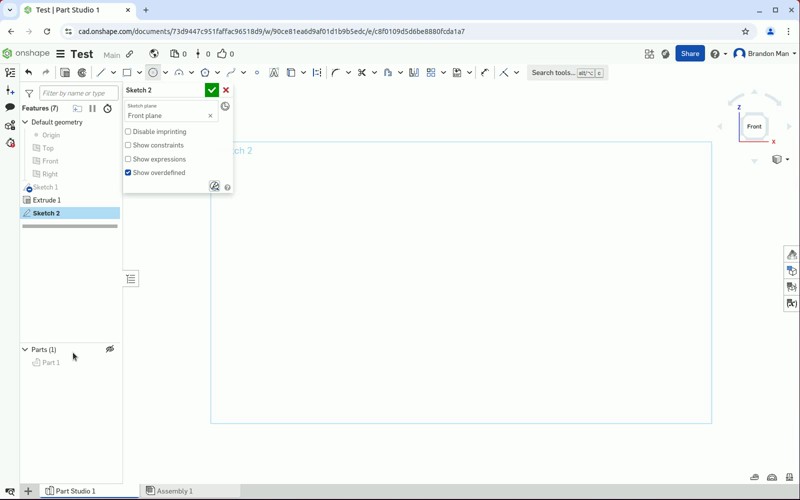
mouse_move(461, 282)
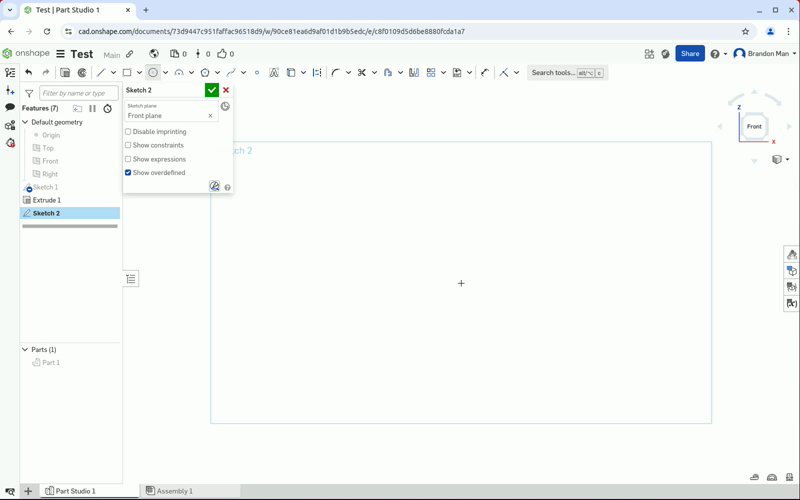
click(461, 282)
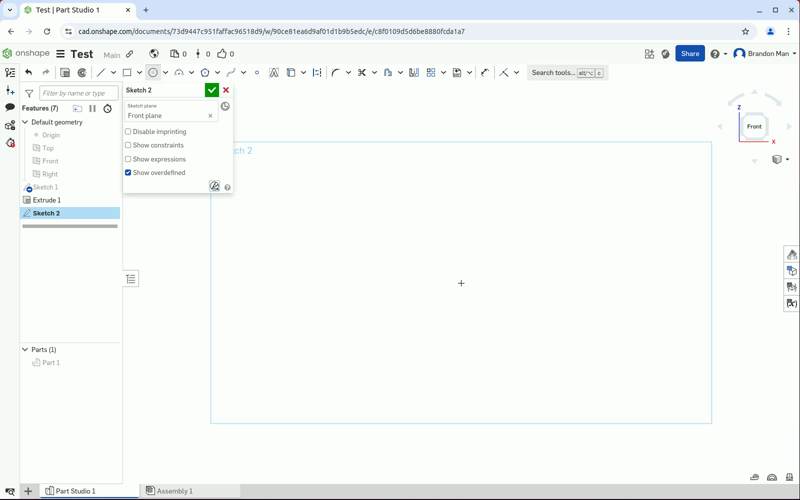
key_up(shift)
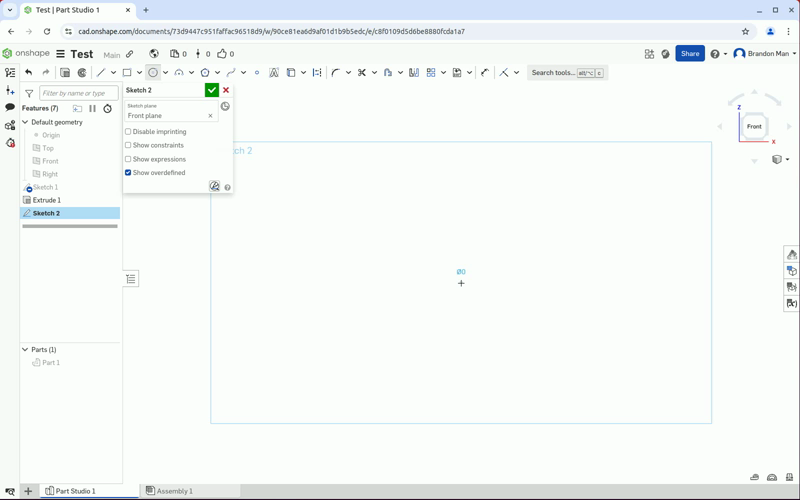
mouse_move(495, 282)
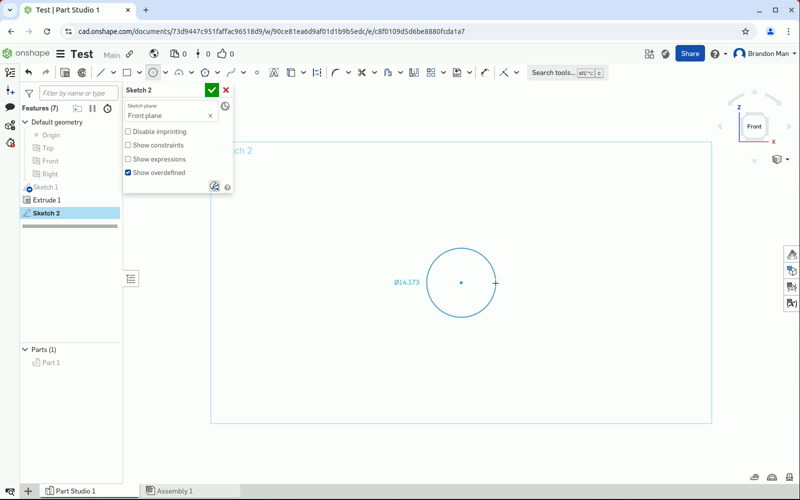
click(495, 282)
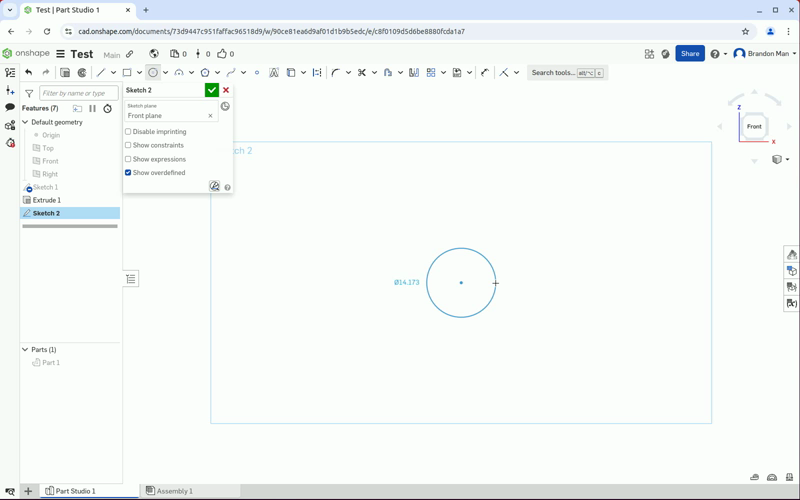
key(esc)
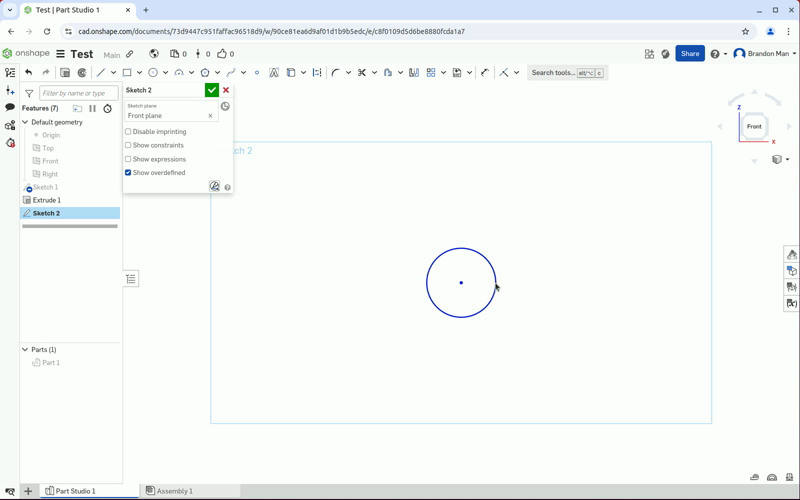
key(c)
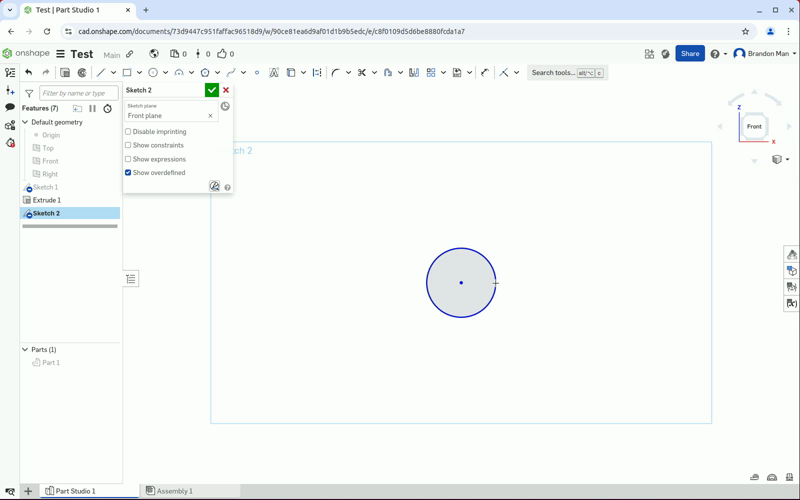
key_down(shift)
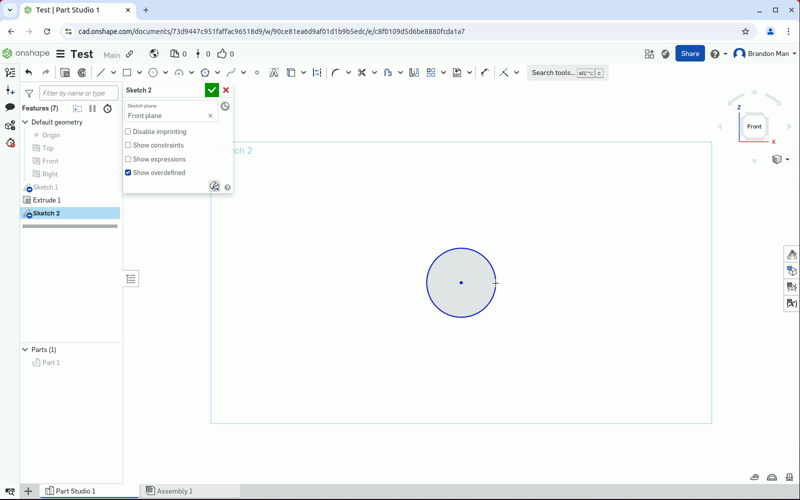
mouse_move(461, 282)
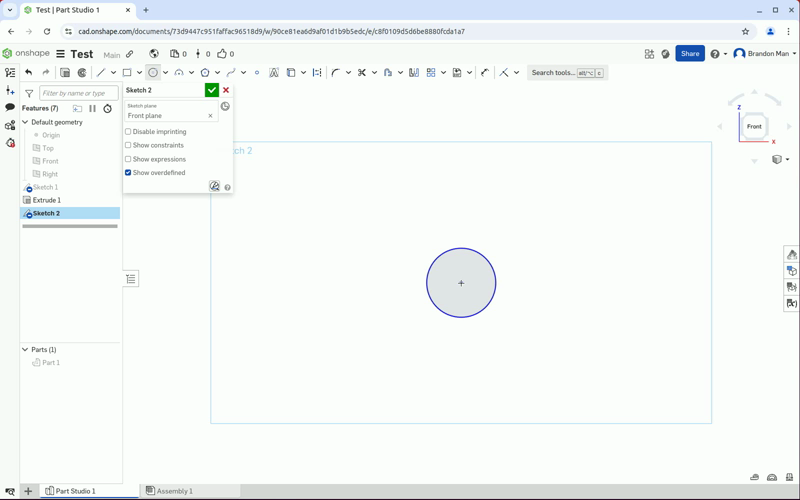
click(461, 282)
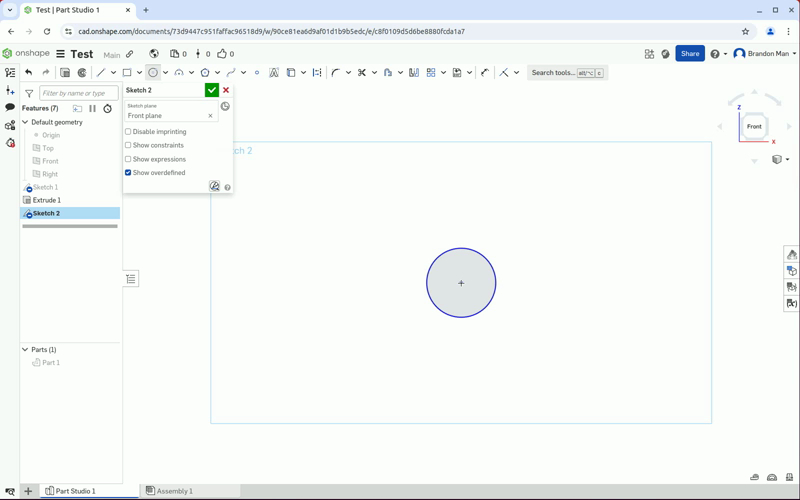
key_up(shift)
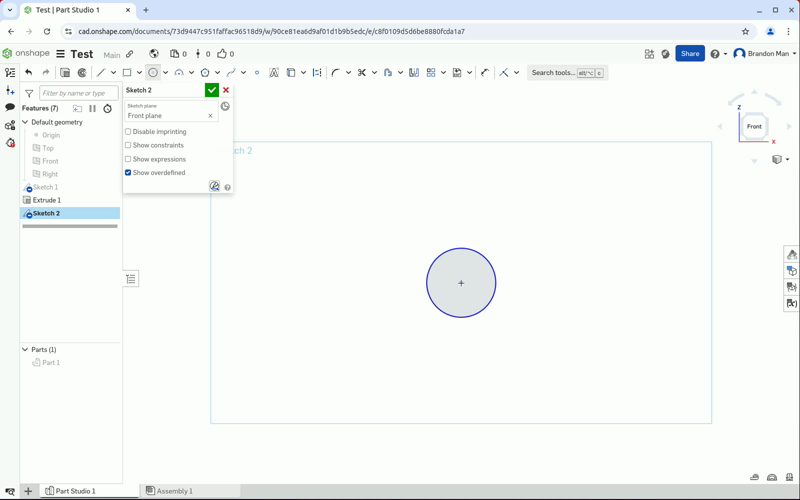
mouse_move(493, 282)
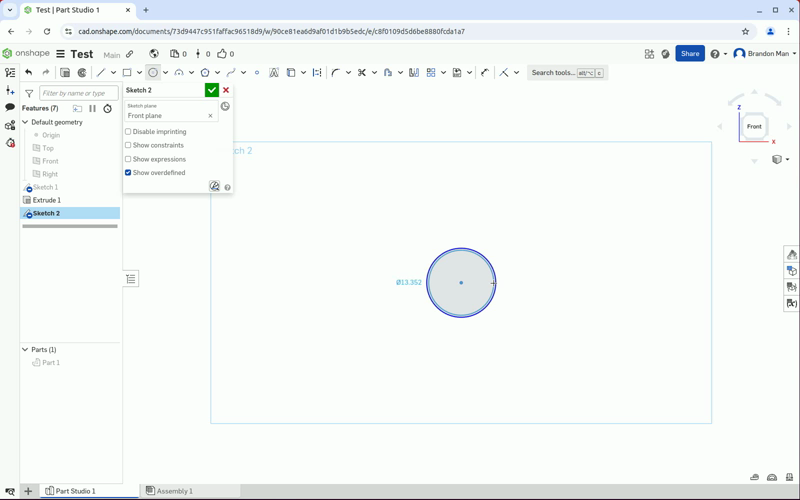
scroll(6)
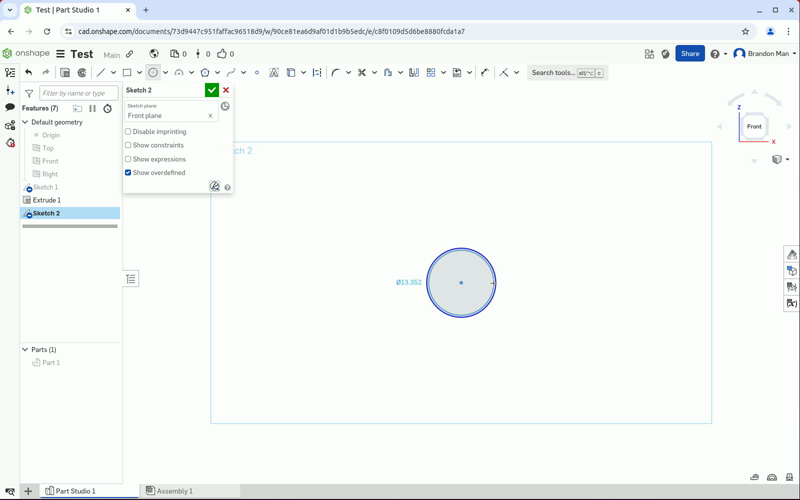
scroll(6)
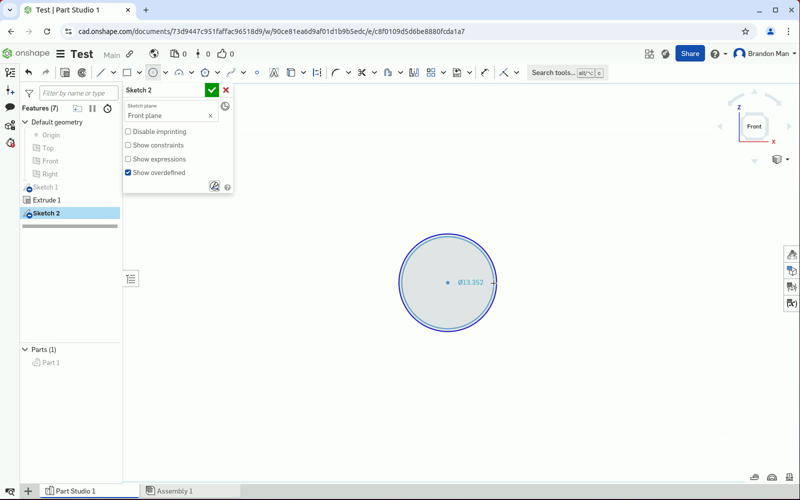
scroll(6)
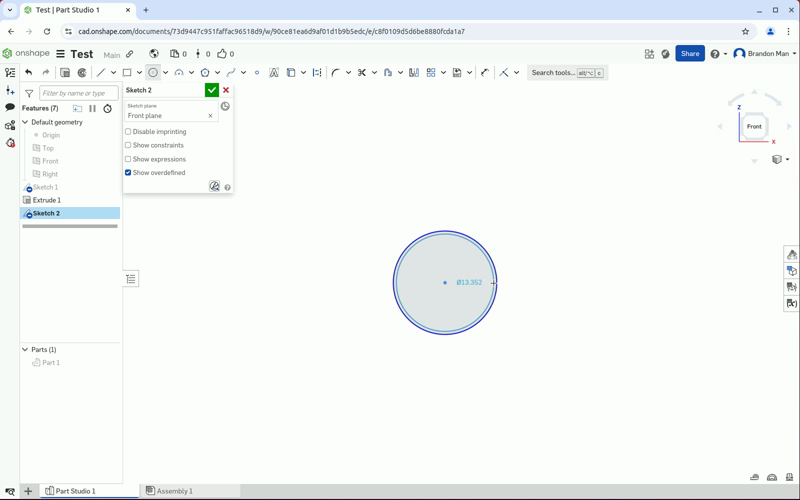
scroll(6)
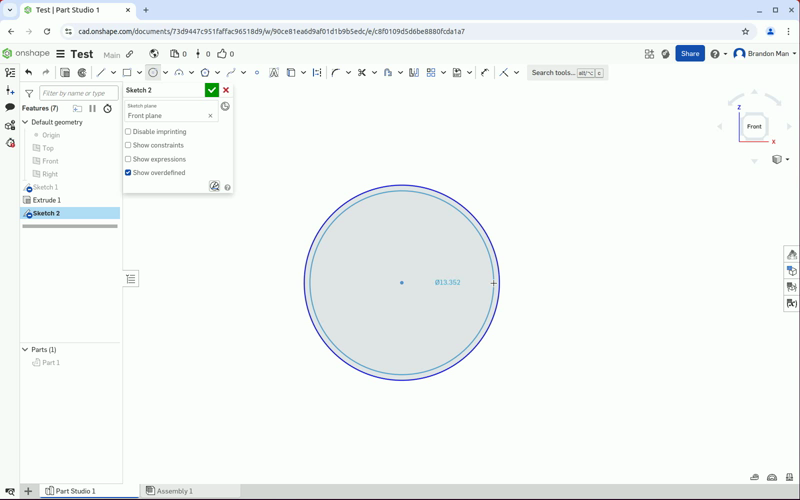
scroll(6)
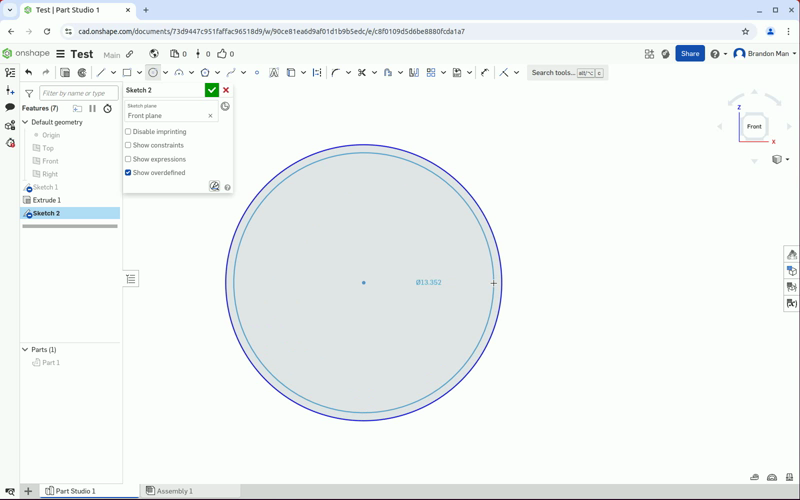
scroll(6)
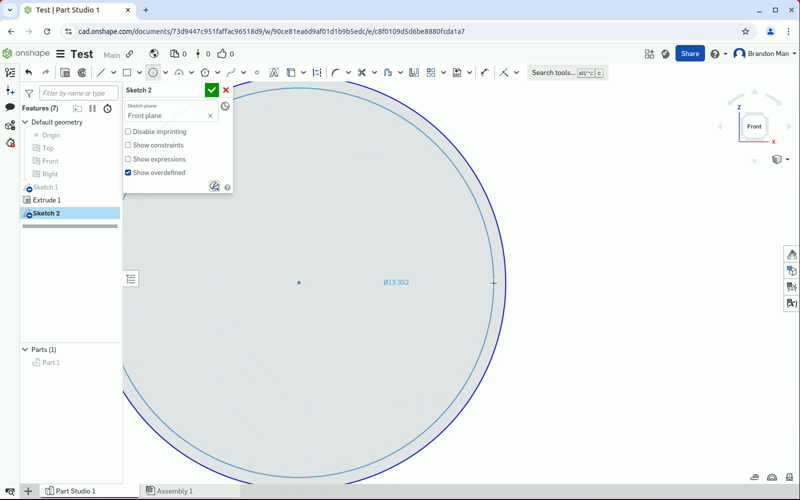
scroll(6)
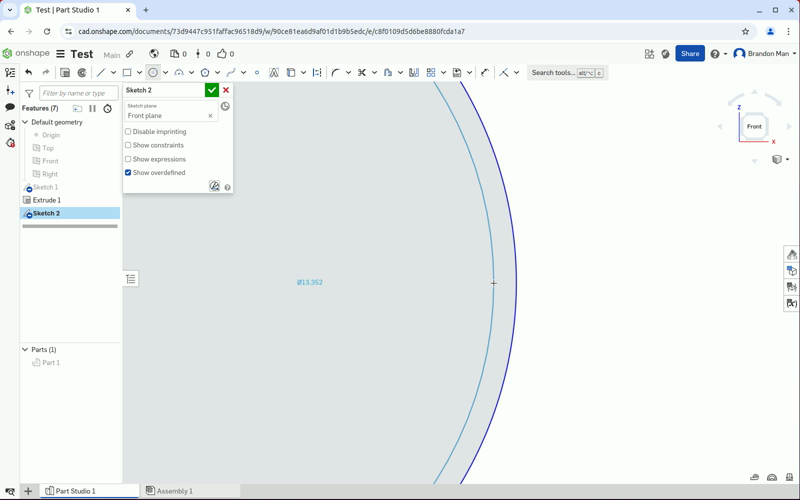
click(493, 282)
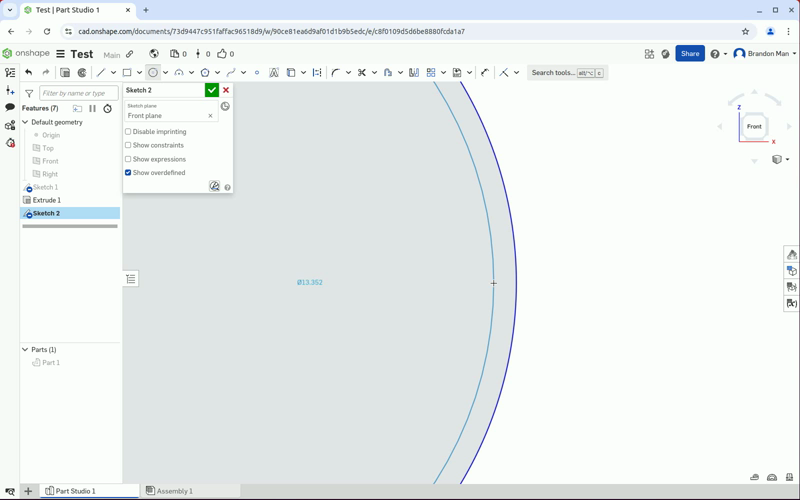
scroll(-6)
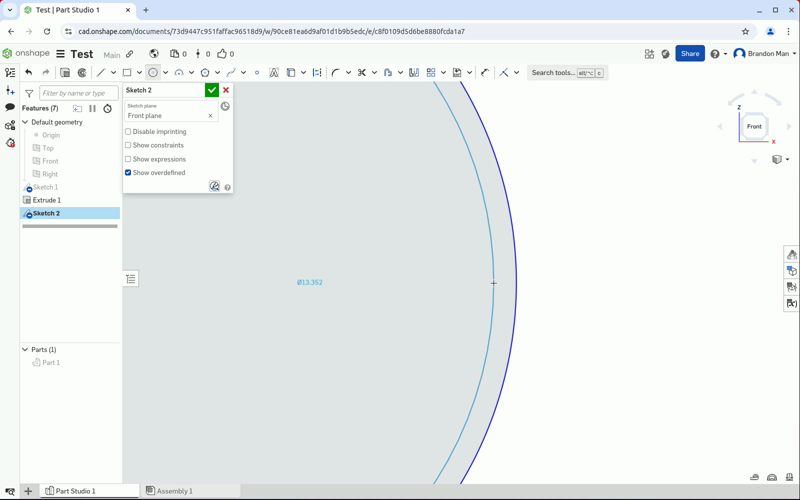
scroll(-6)
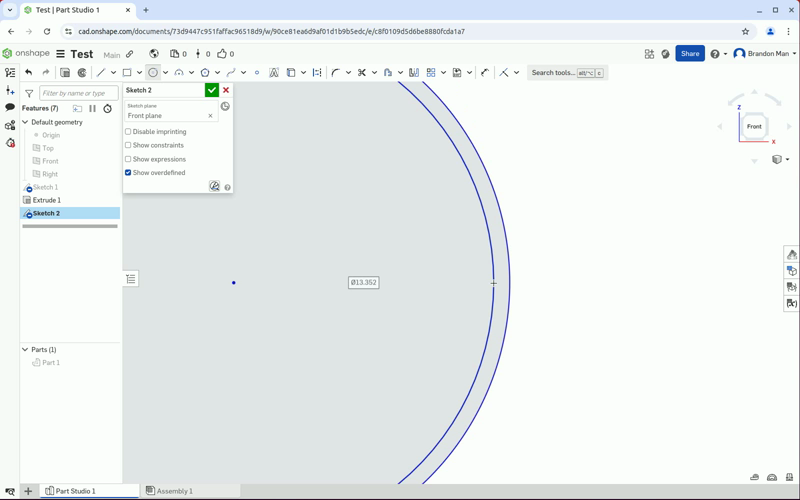
scroll(-6)
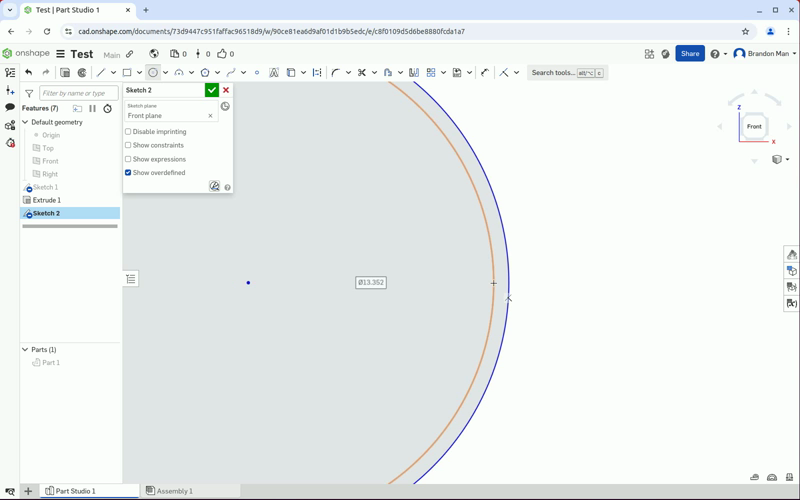
scroll(-6)
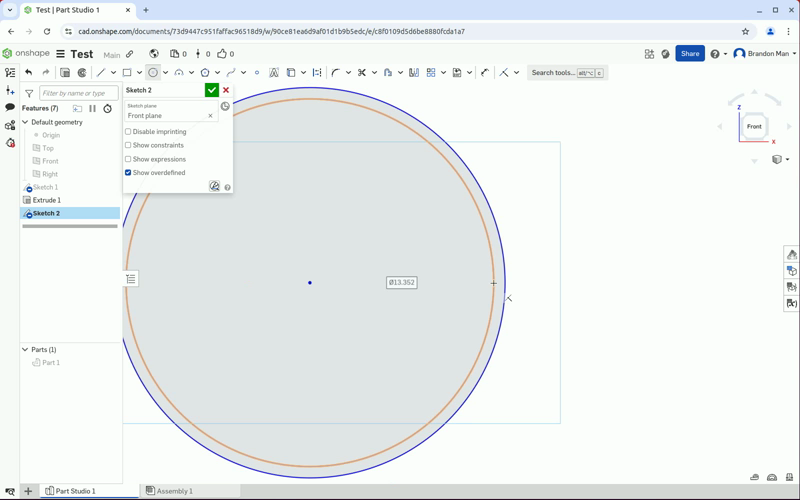
scroll(-6)
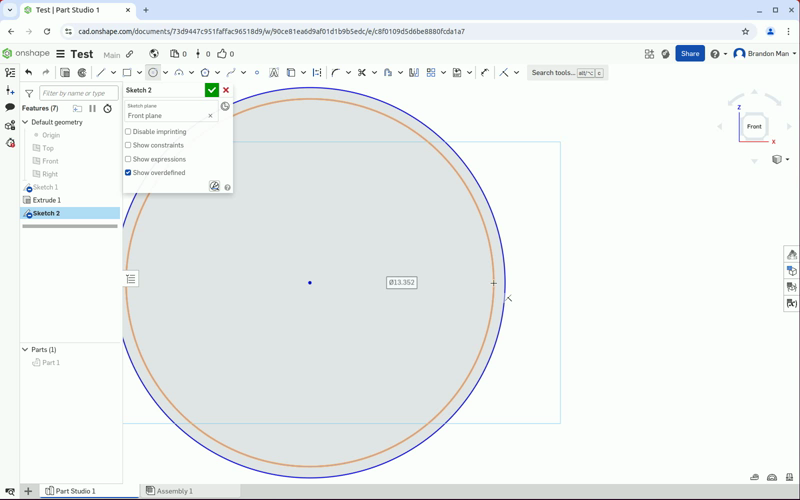
scroll(-6)
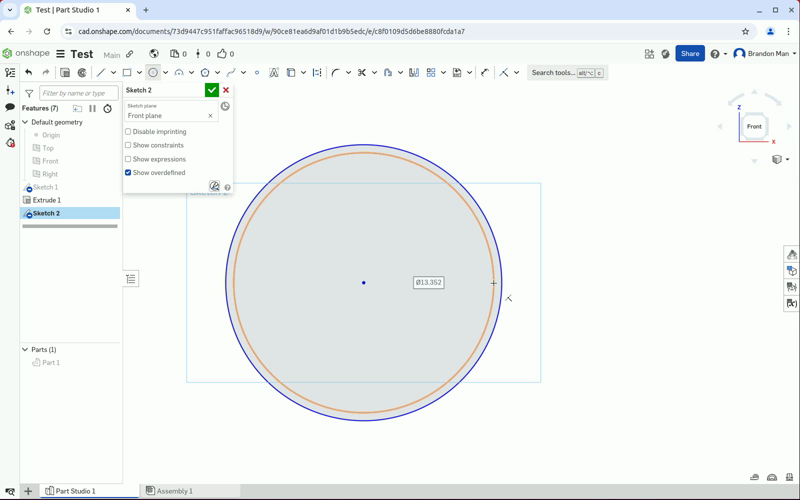
scroll(-6)
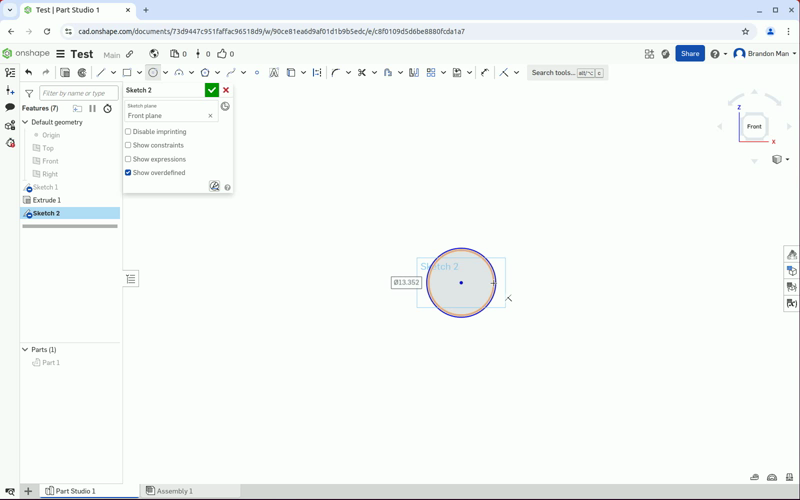
key(esc)
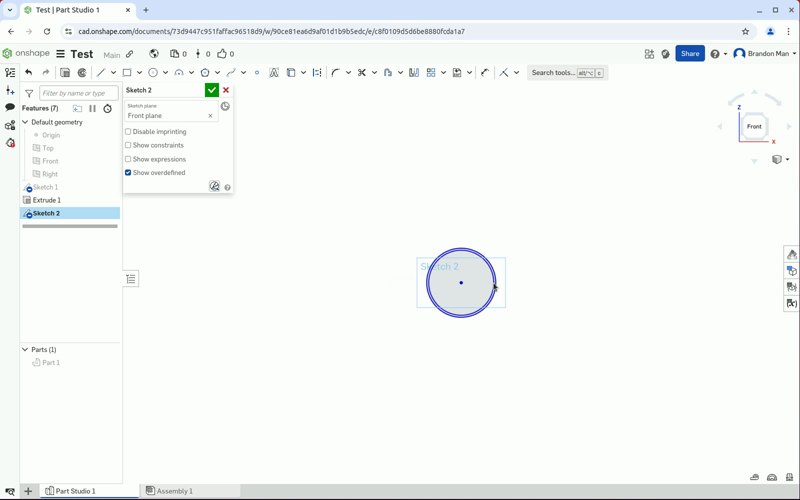
mouse_move(494, 290)
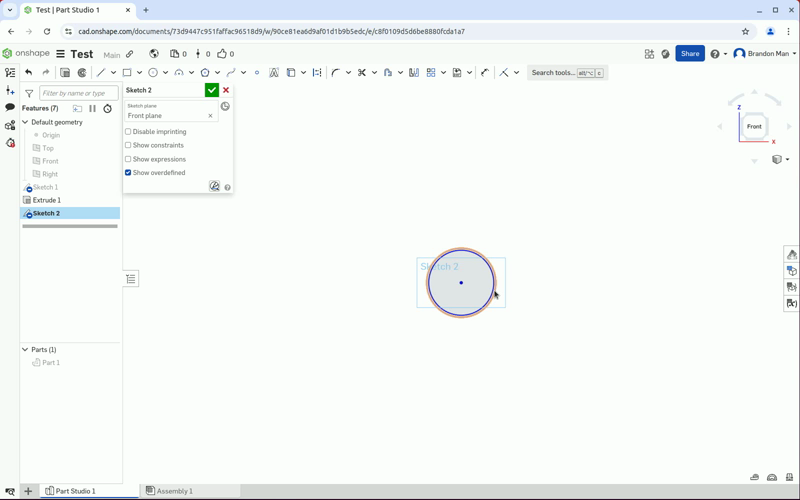
scroll(6)
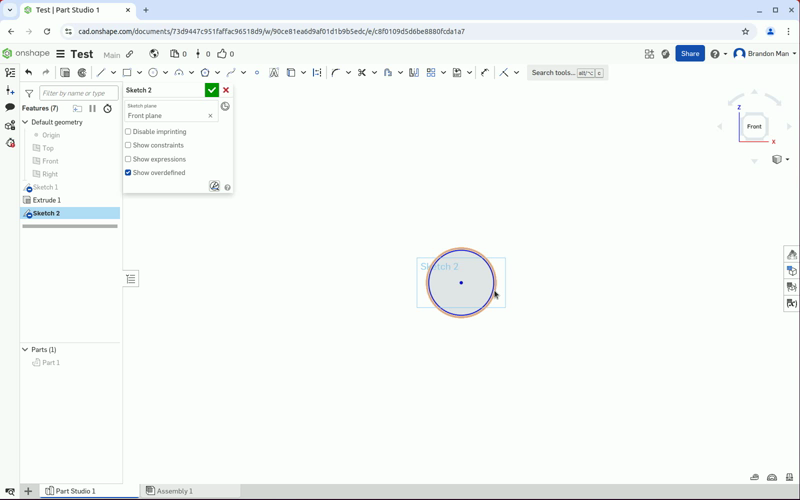
scroll(6)
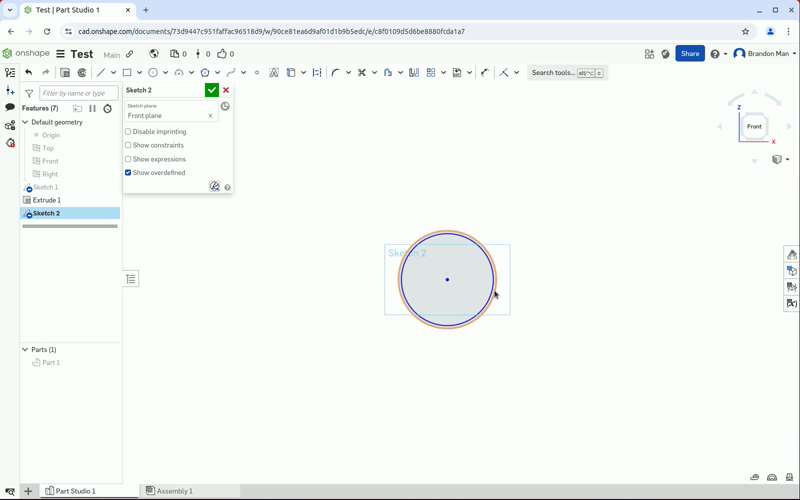
scroll(6)
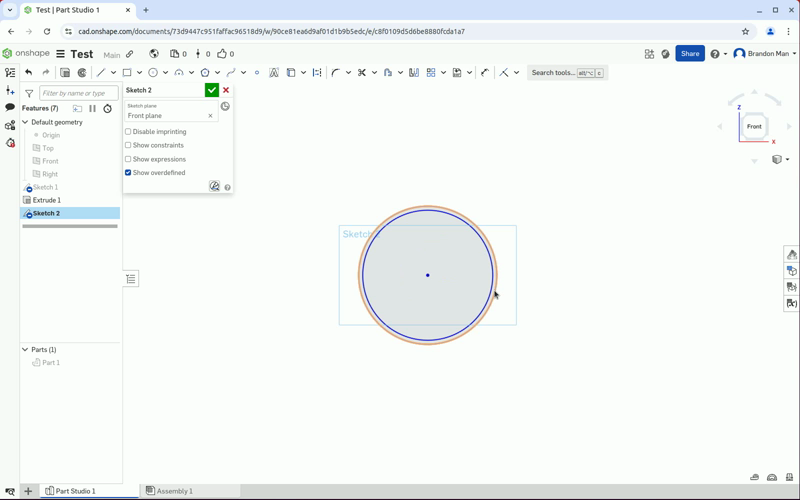
scroll(6)
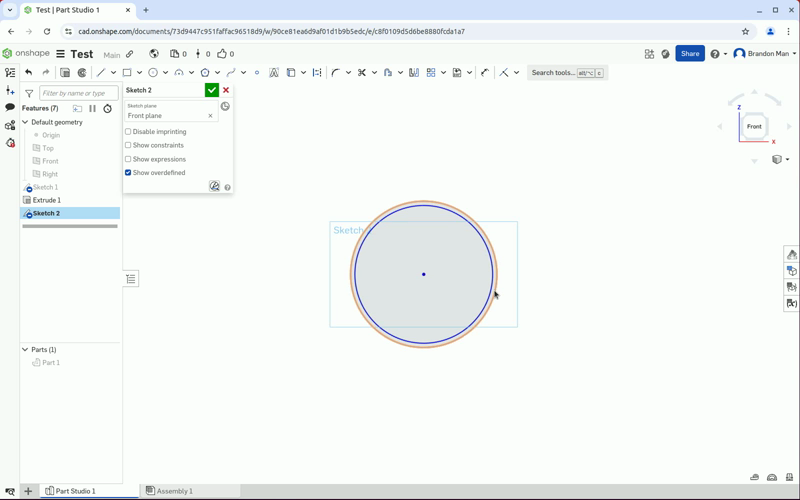
scroll(6)
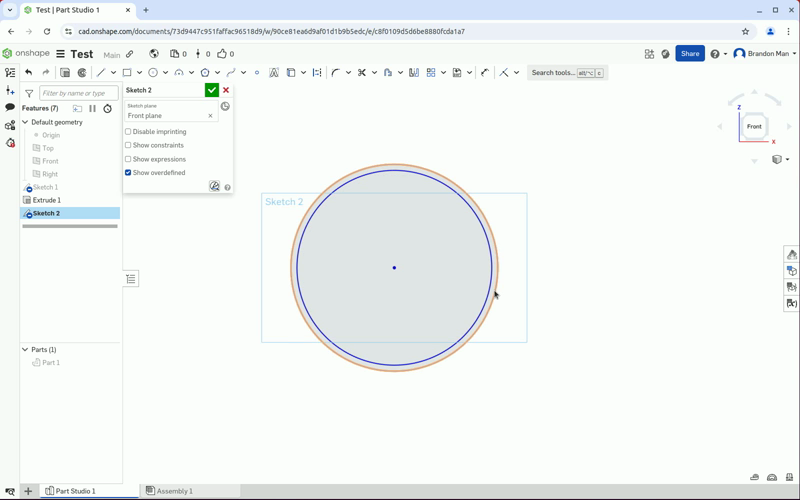
scroll(6)
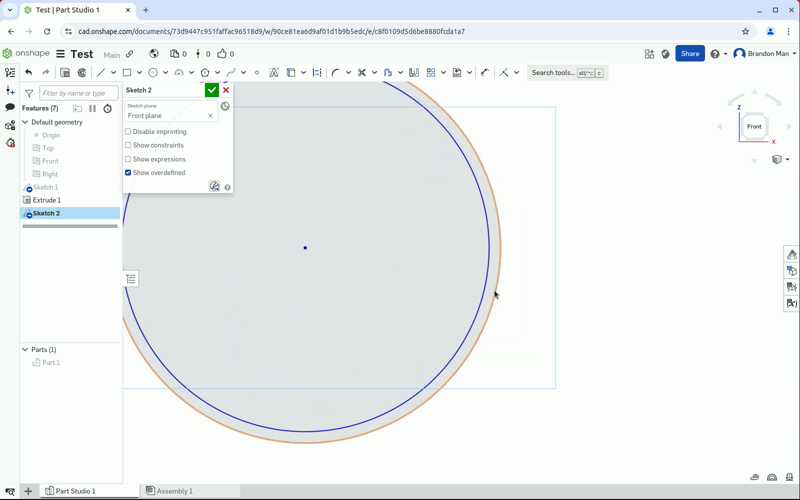
scroll(6)
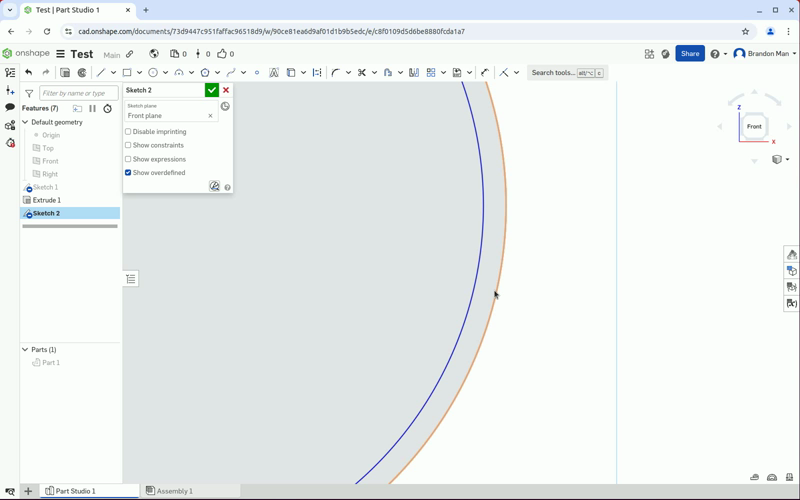
click(494, 290)
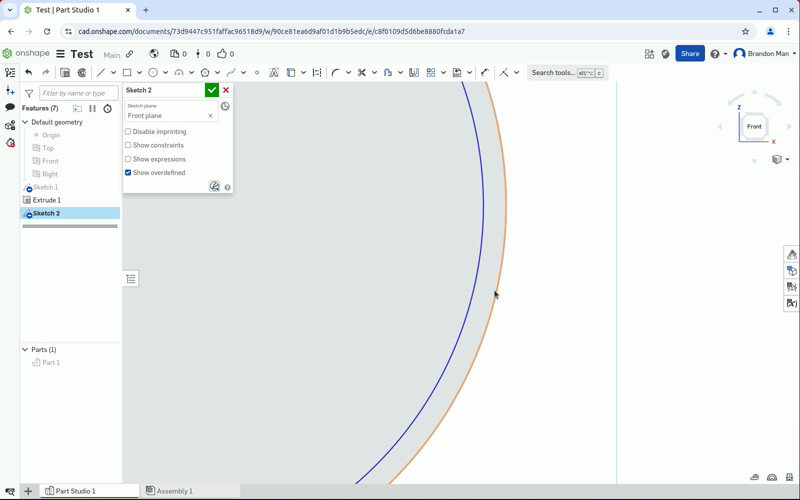
scroll(-6)
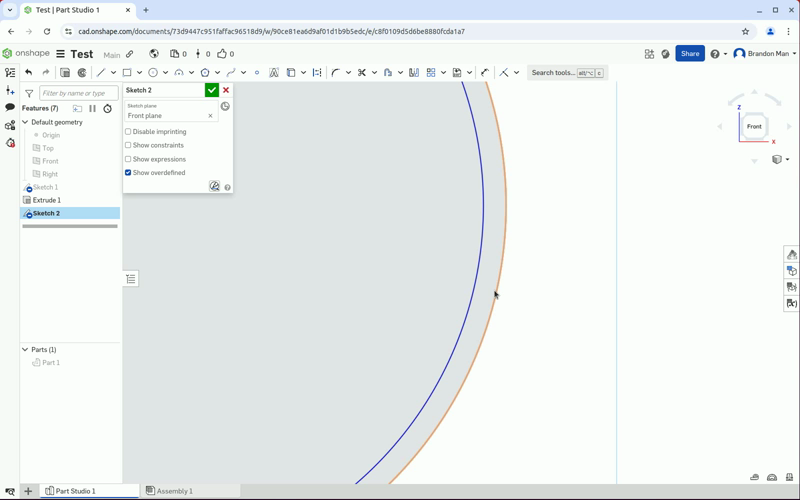
scroll(-6)
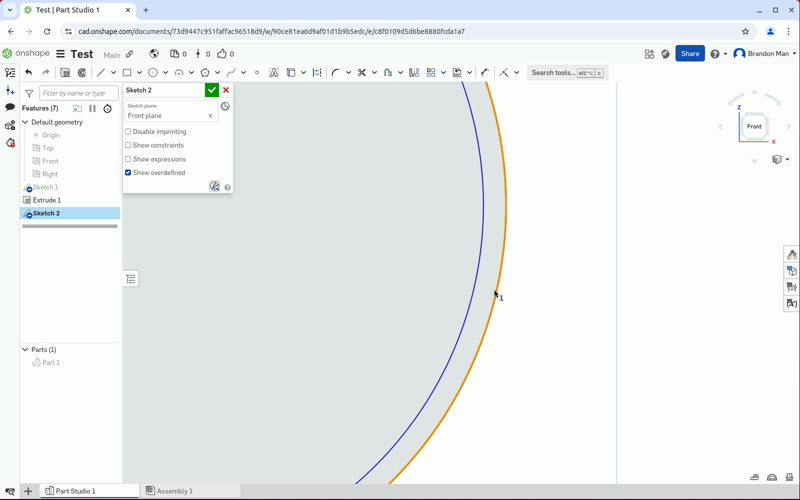
scroll(-6)
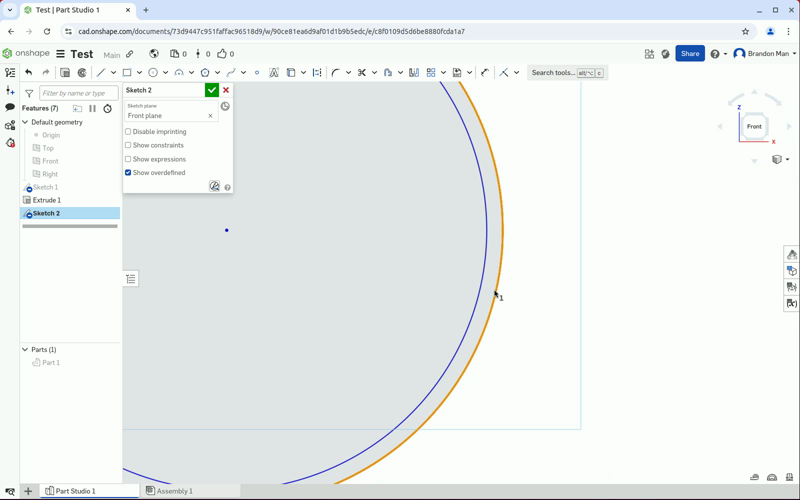
scroll(-6)
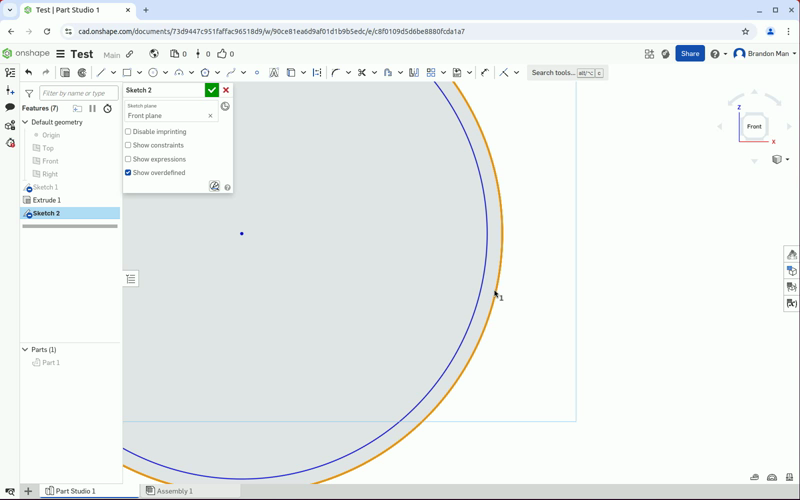
scroll(-6)
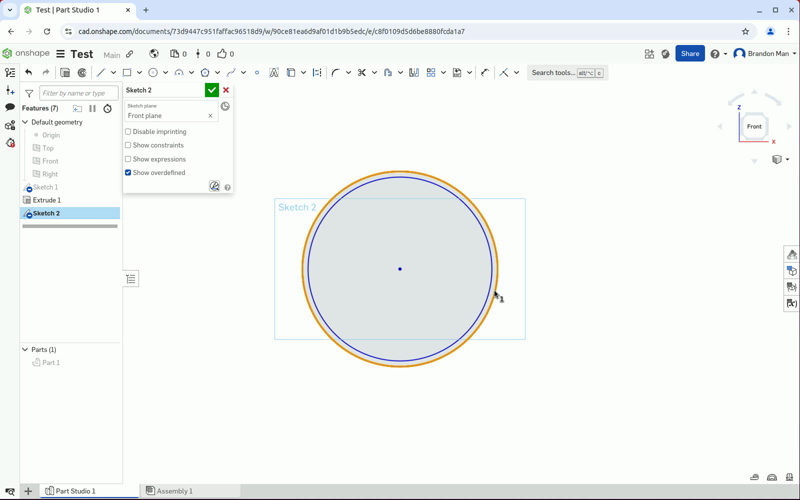
scroll(-6)
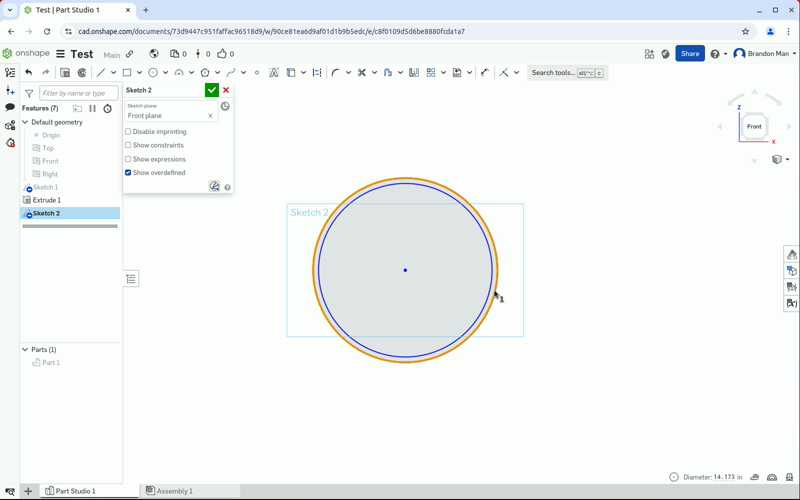
scroll(-6)
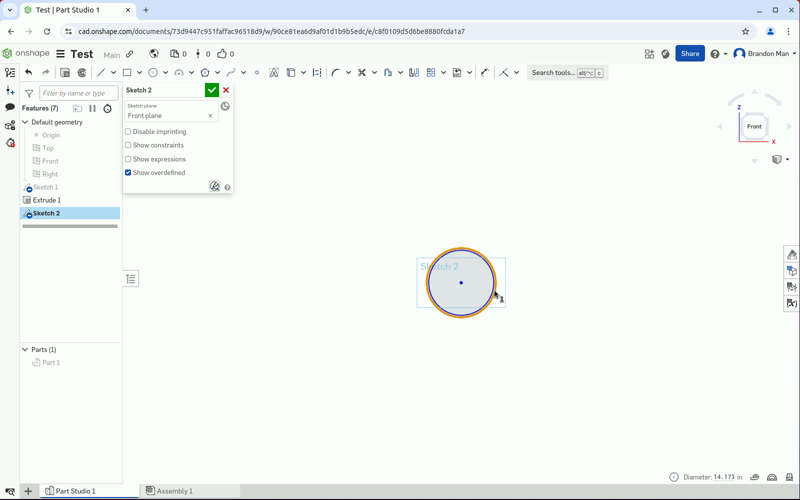
mouse_move(73, 352)
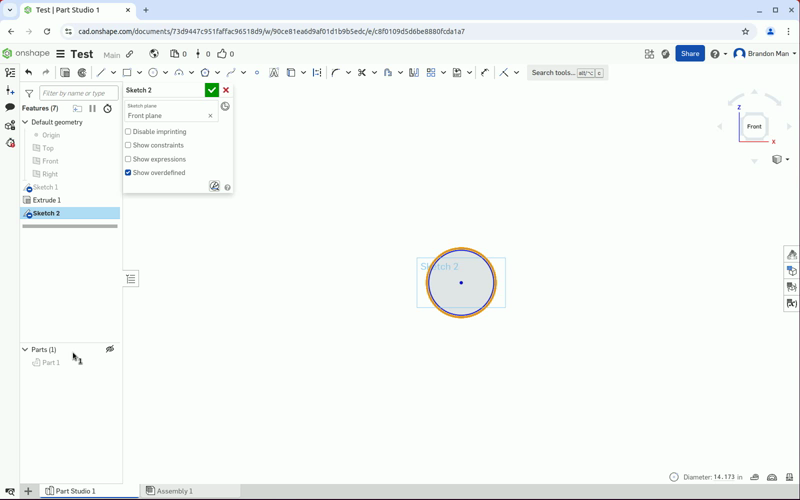
key(shift+y)
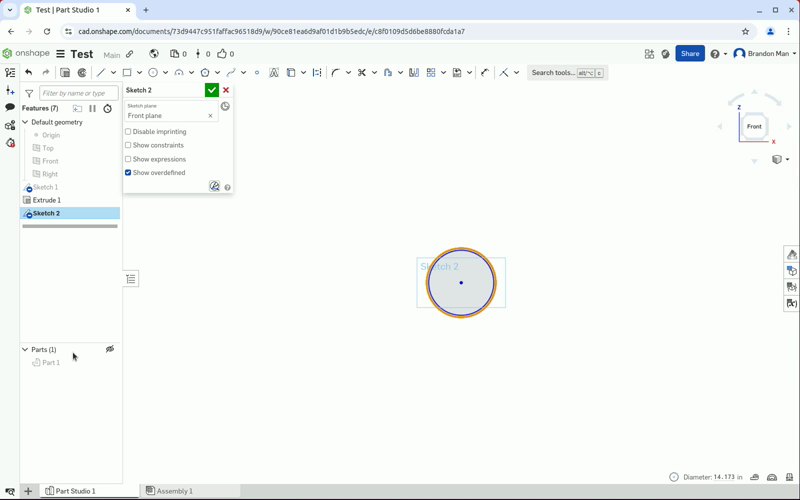
key(shift+e)
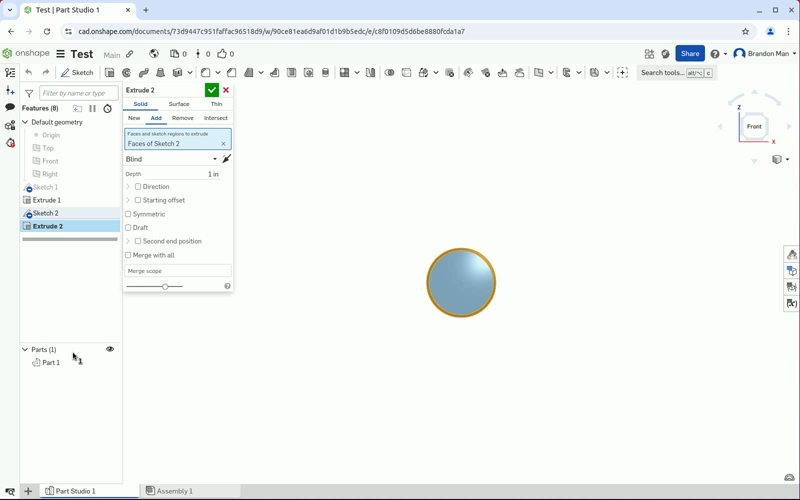
mouse_move(143, 106)
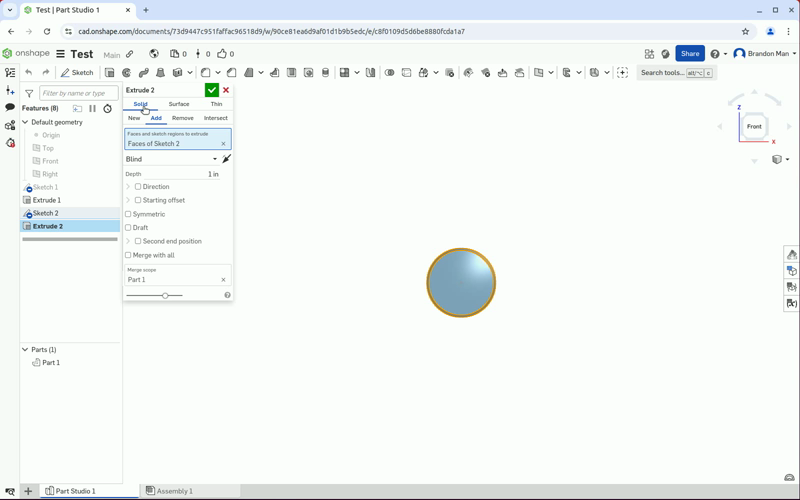
click(143, 106)
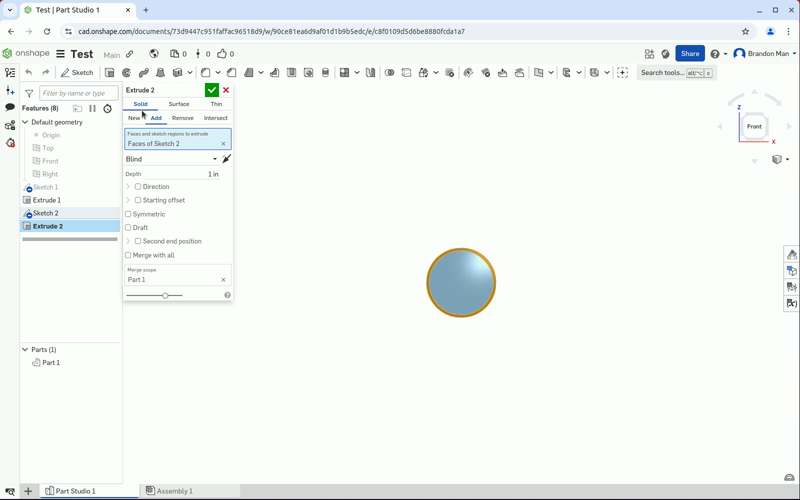
mouse_move(137, 120)
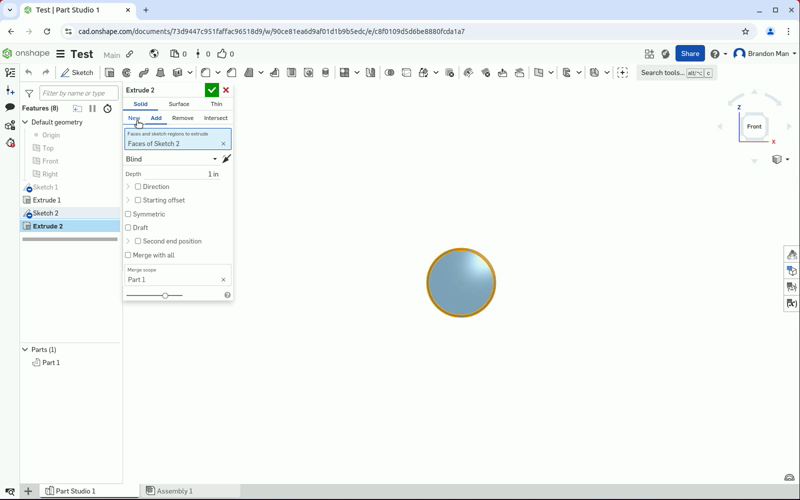
click(137, 120)
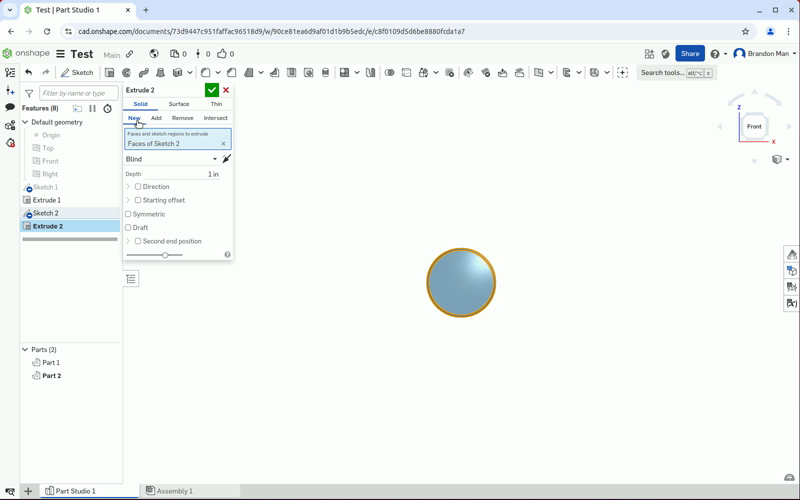
key(tab, 4)
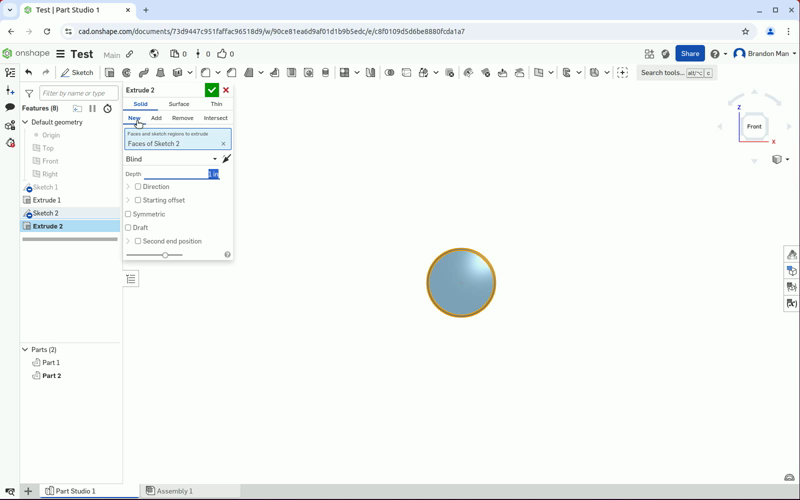
text(13.962)
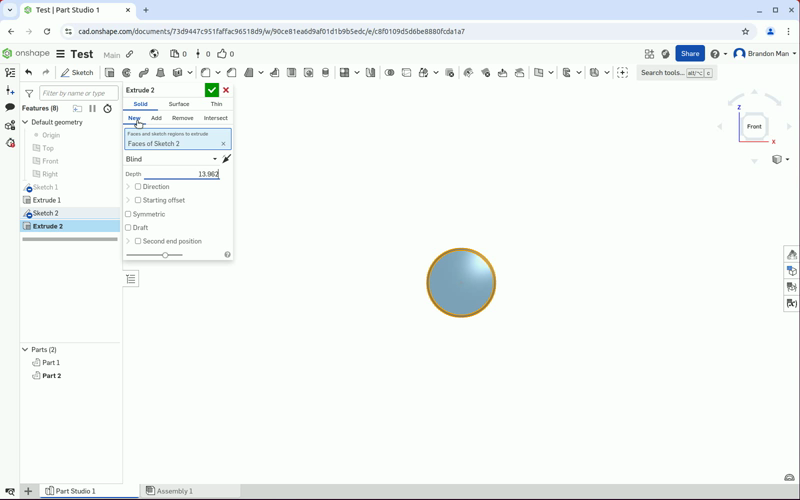
key(tab, 3)
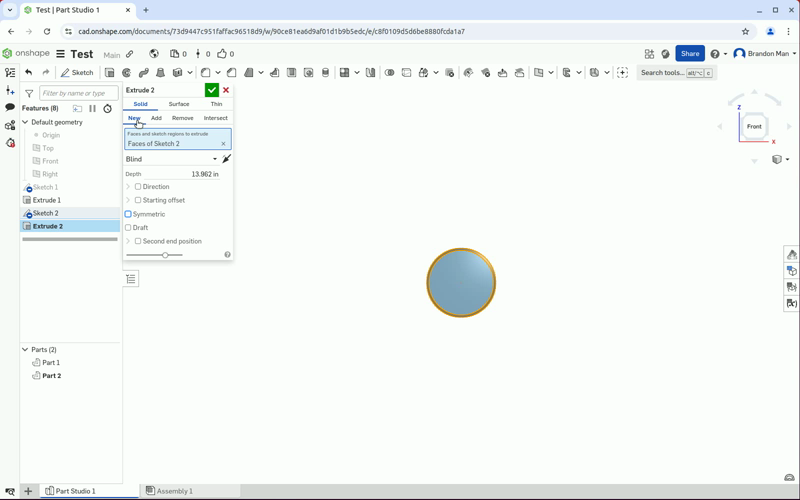
key(space)
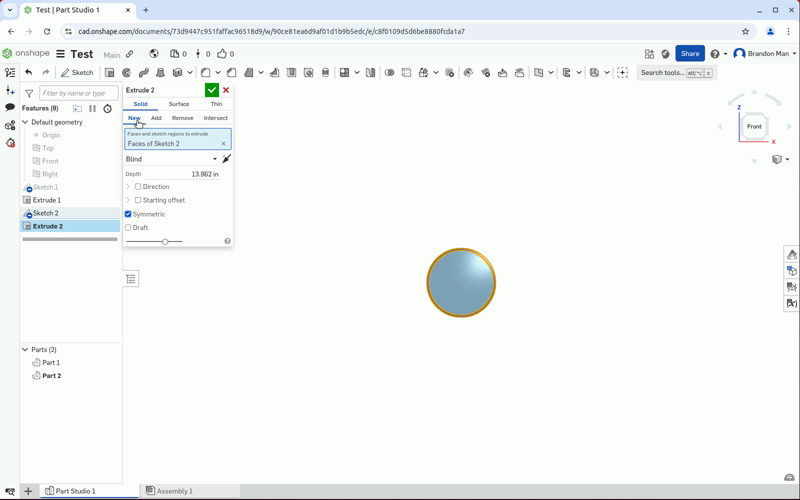
key(enter)
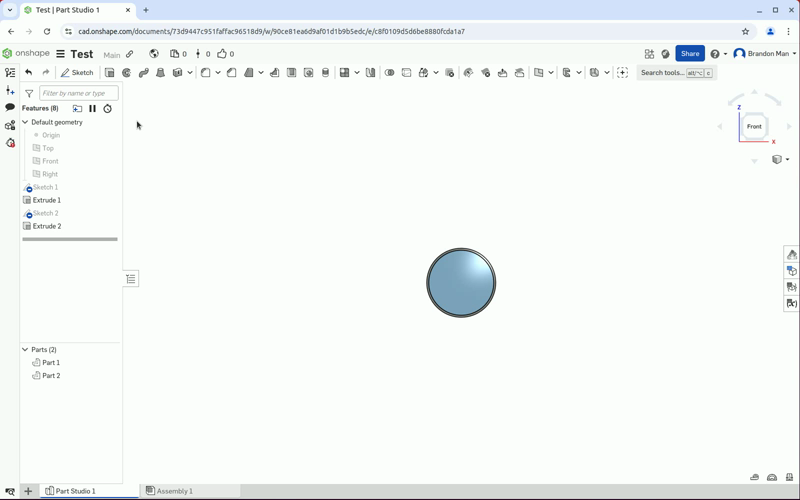
key(shift+h)
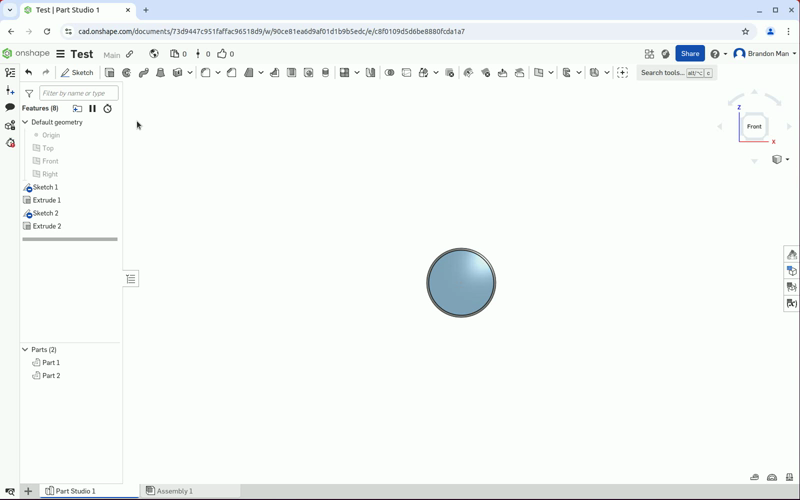
key(shift+h)
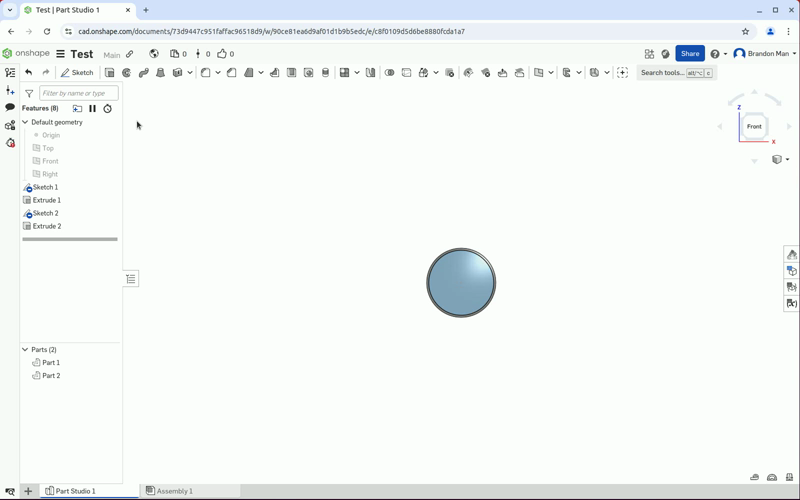
key(shift+7)
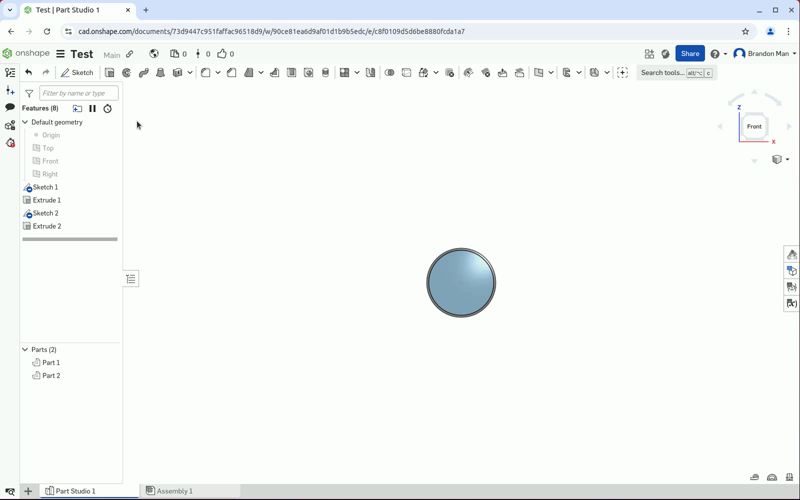
key(left, 2)
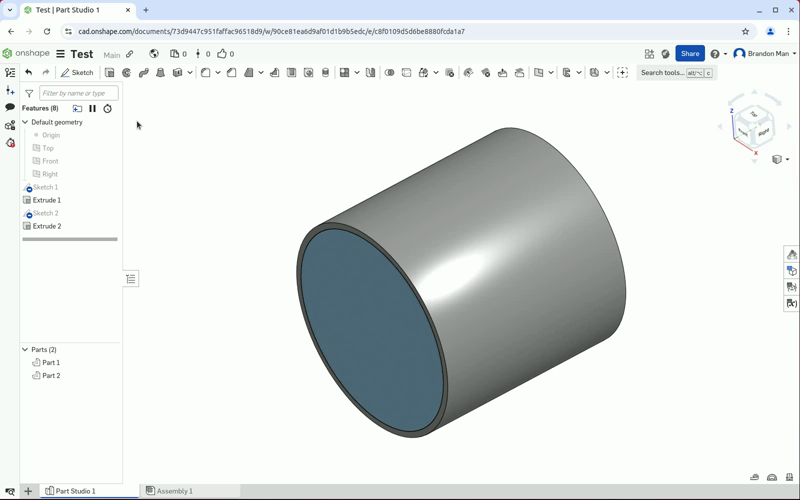
key(down, 2)
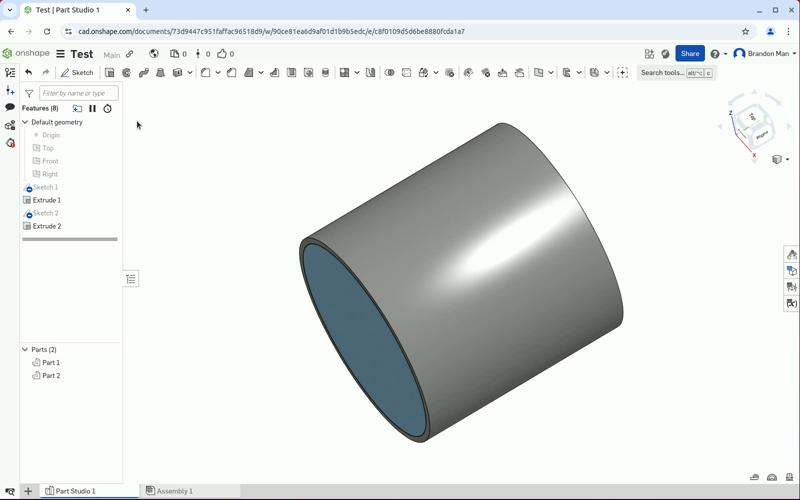
key(up, 2)
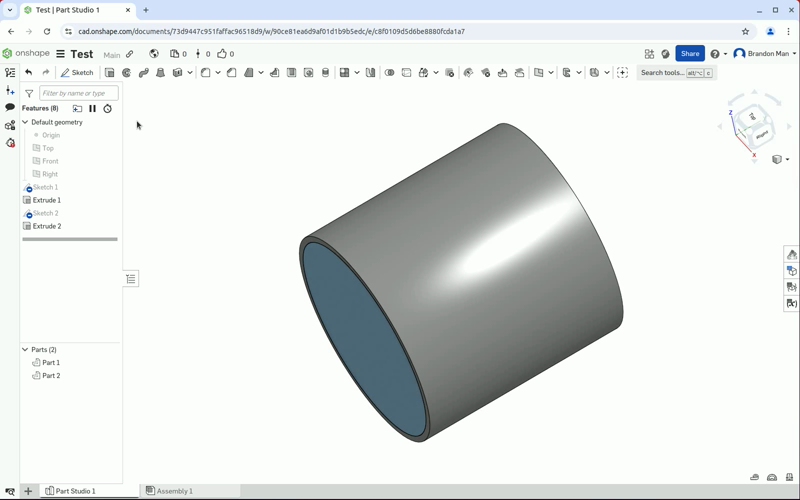
key(right, 2)
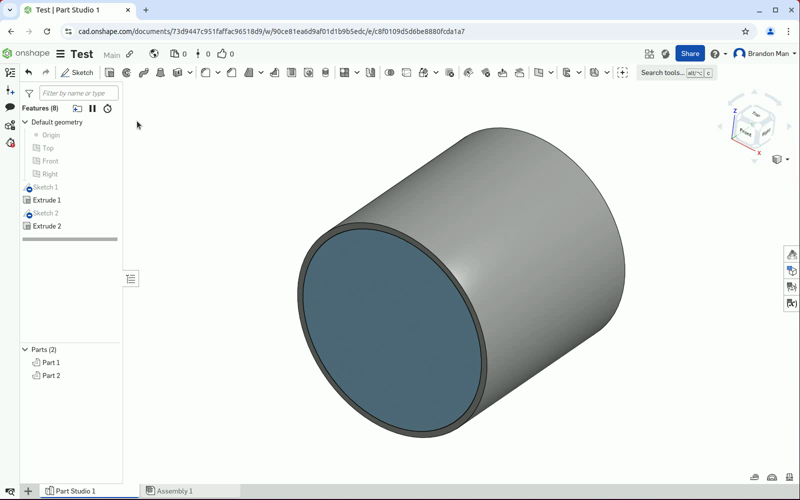
mouse_move(73, 189)
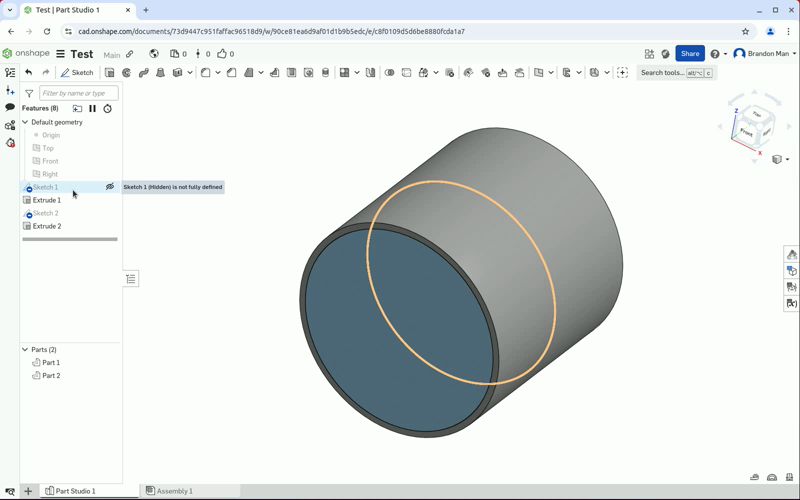
click(73, 189)